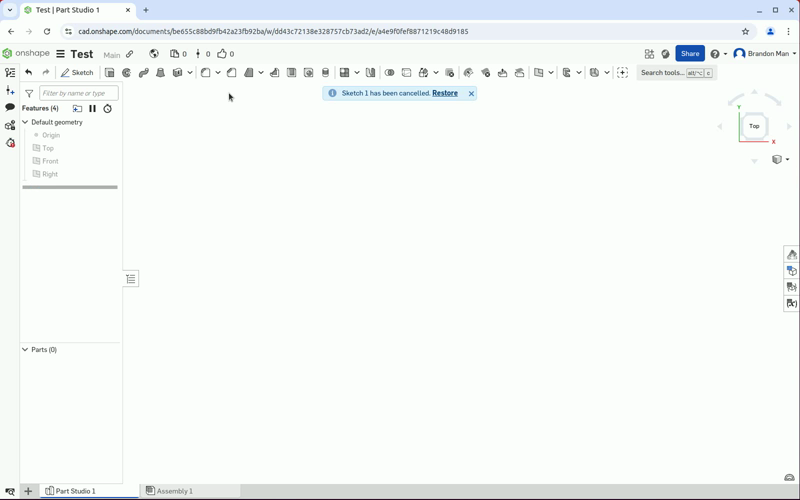
key(shift+h)
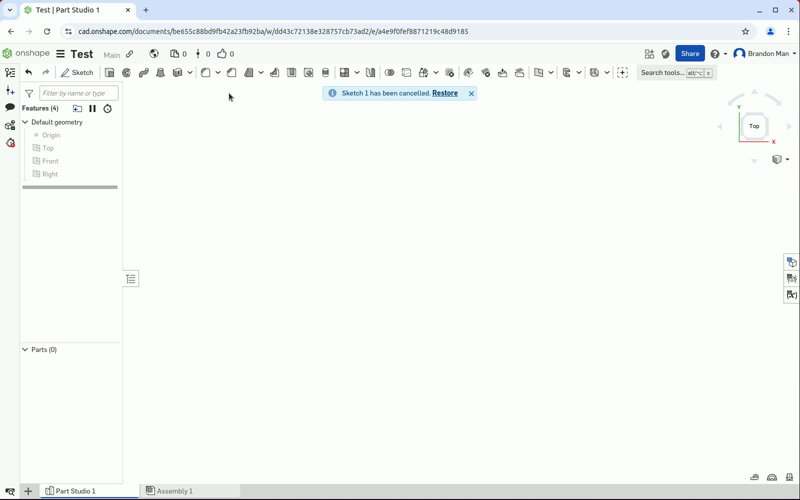
mouse_move(73, 352)
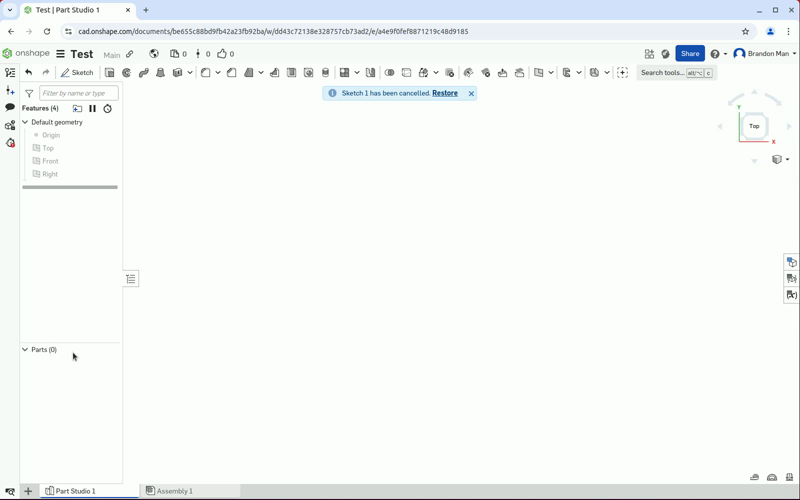
key(y)
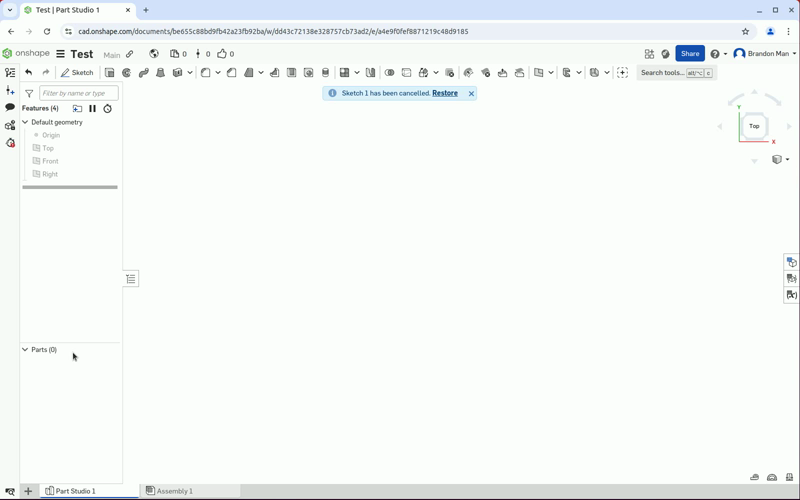
key(shift+p)
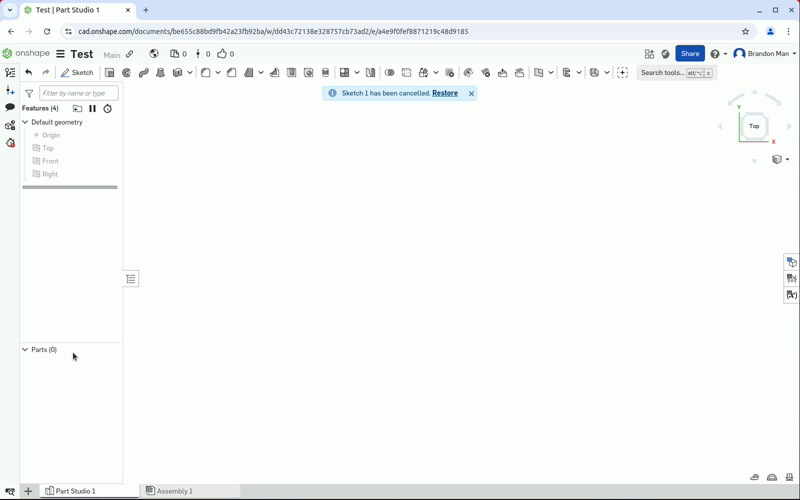
key(space)
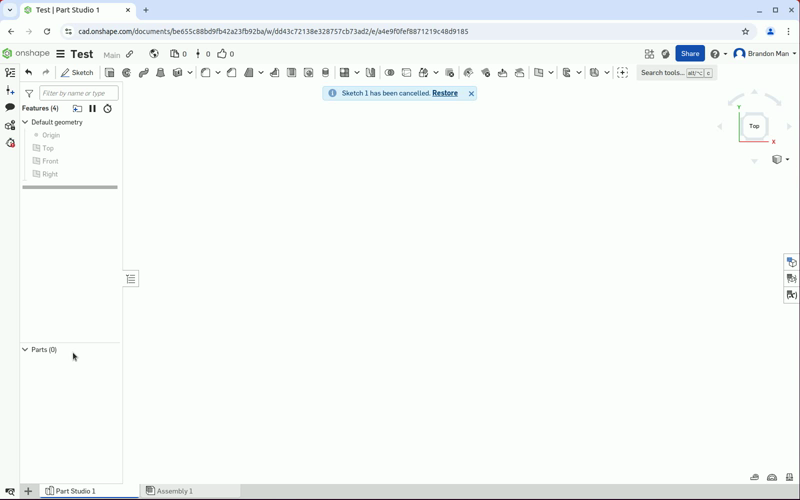
key_down(shift)
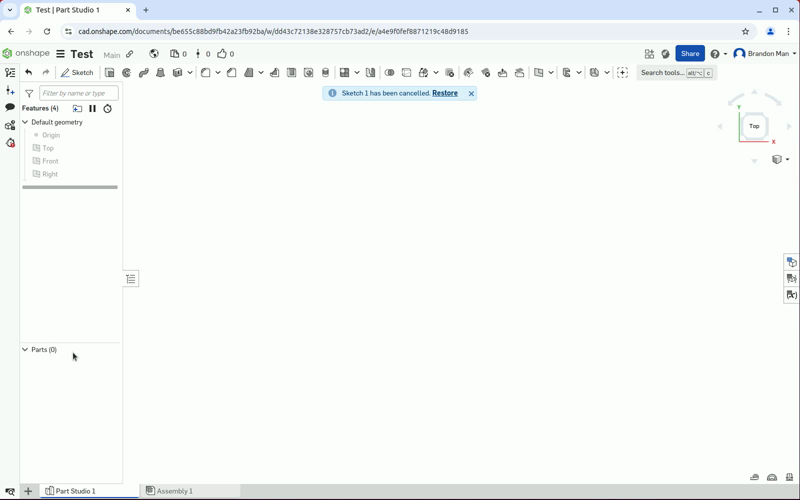
key(up)
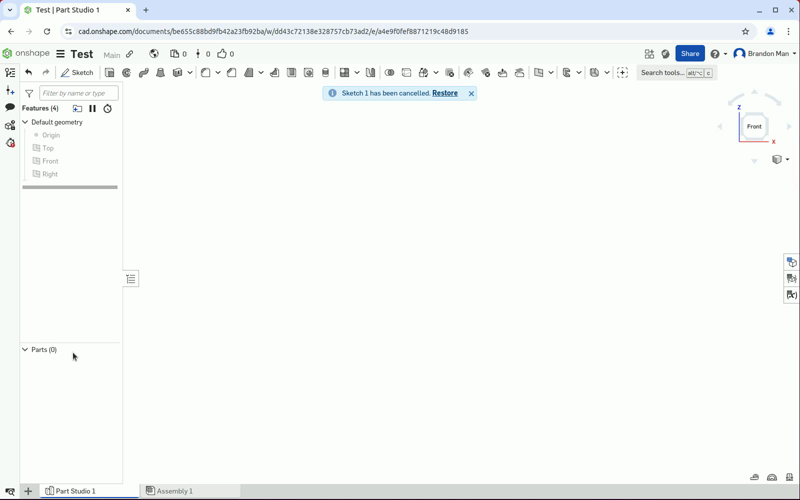
key_up(shift)
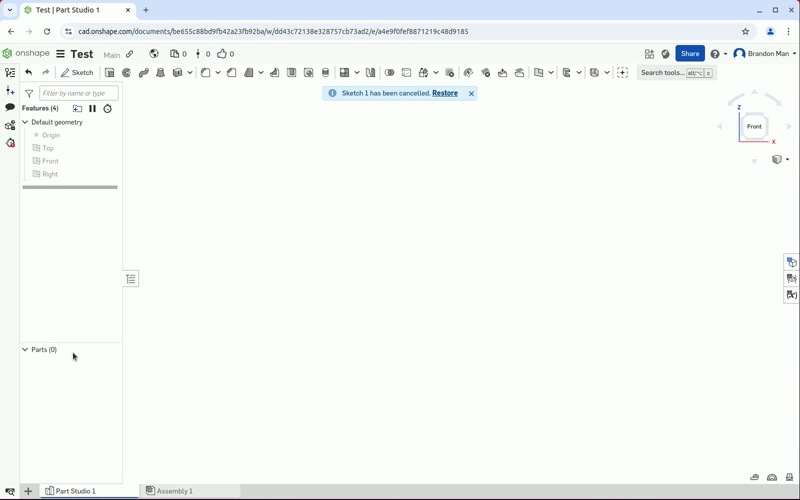
mouse_move(73, 352)
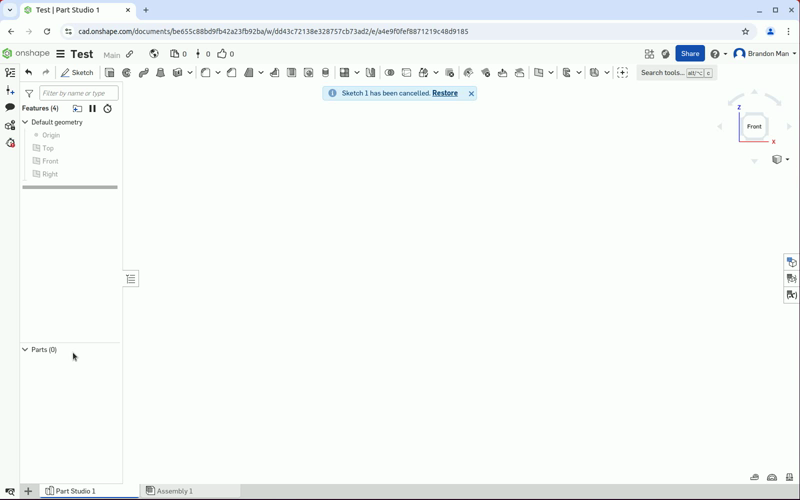
key(shift+y)
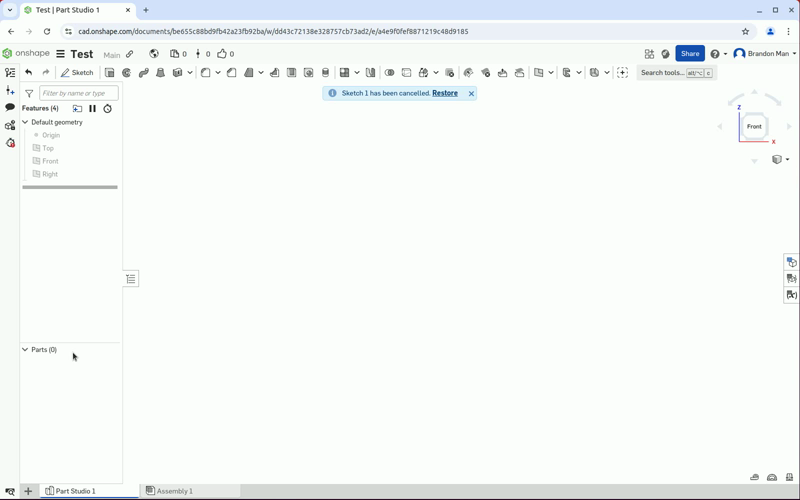
key(shift+s)
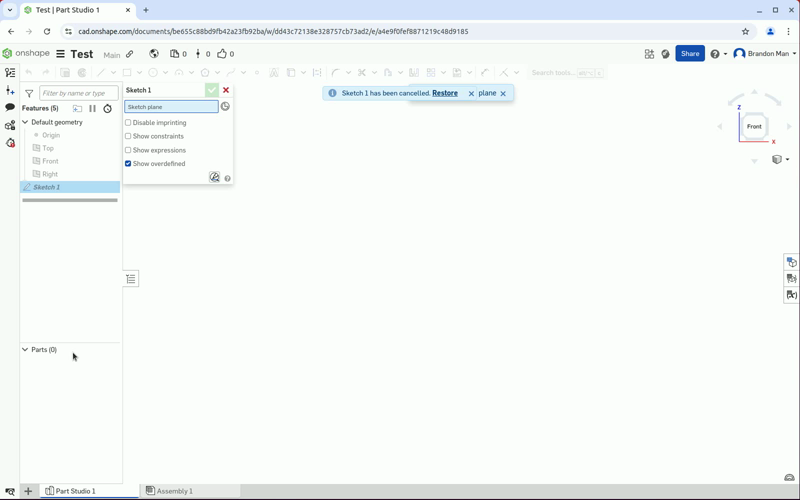
mouse_move(73, 163)
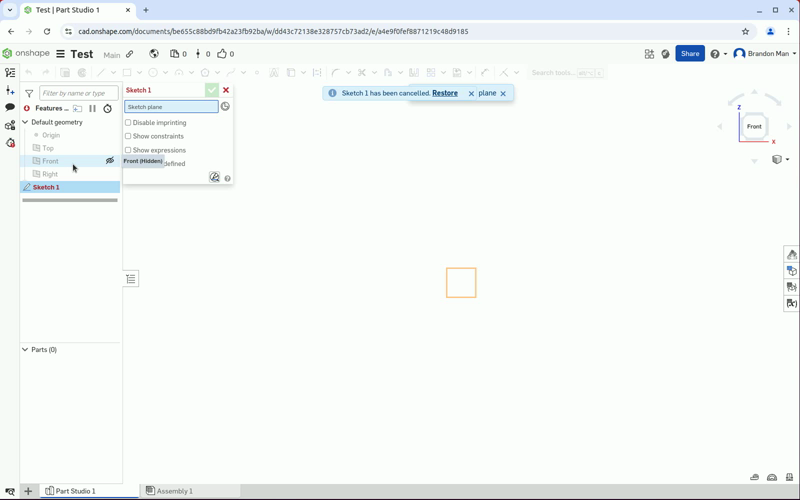
click(73, 163)
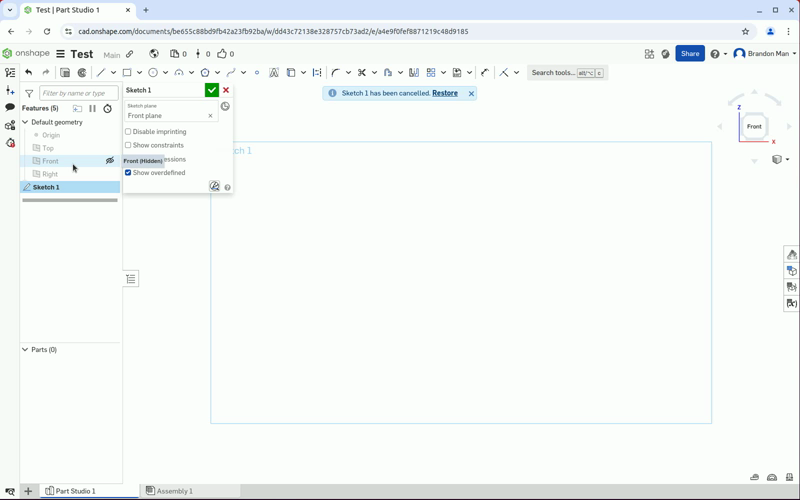
mouse_move(73, 352)
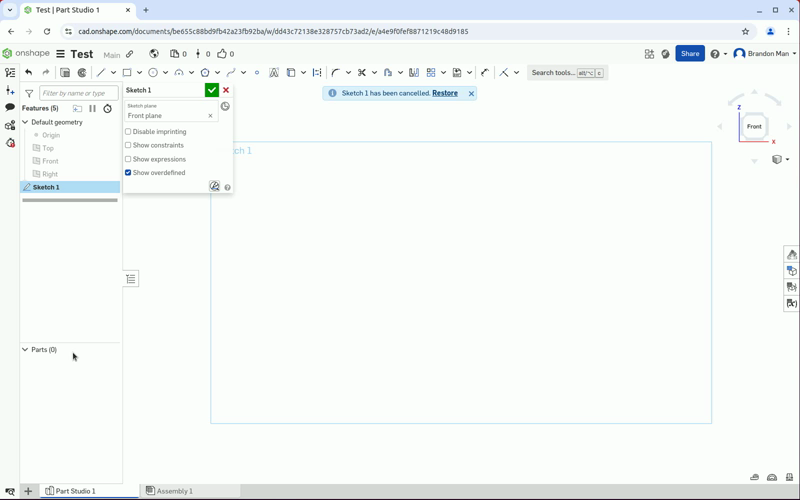
key(y)
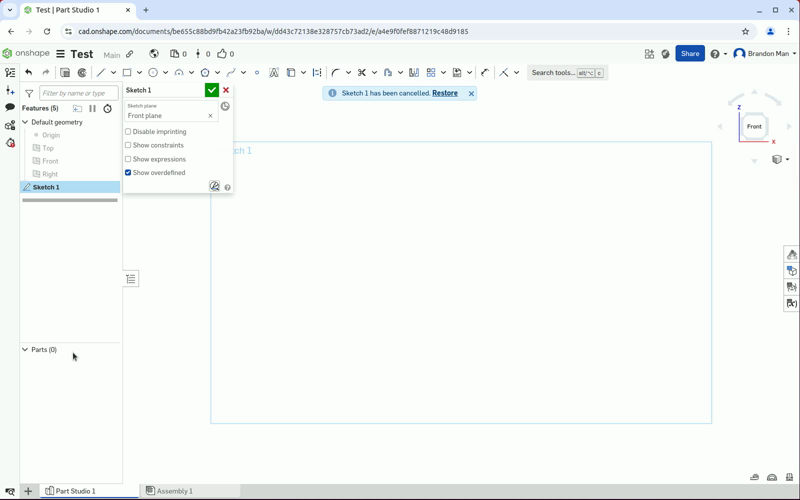
key(c)
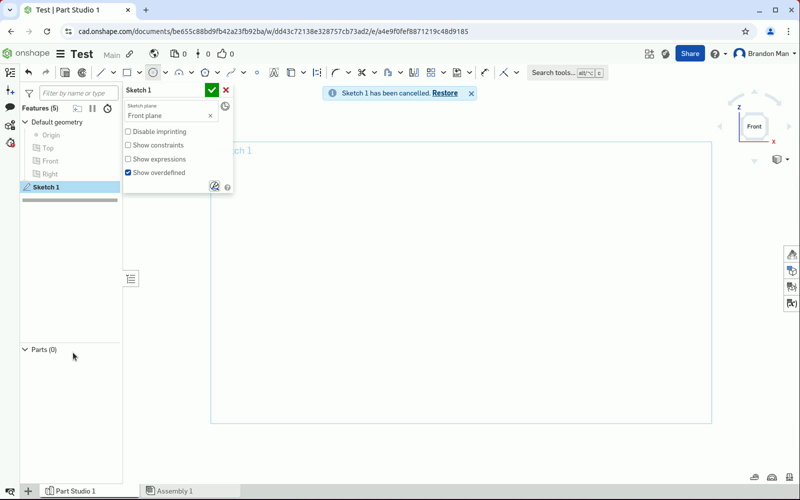
key_down(shift)
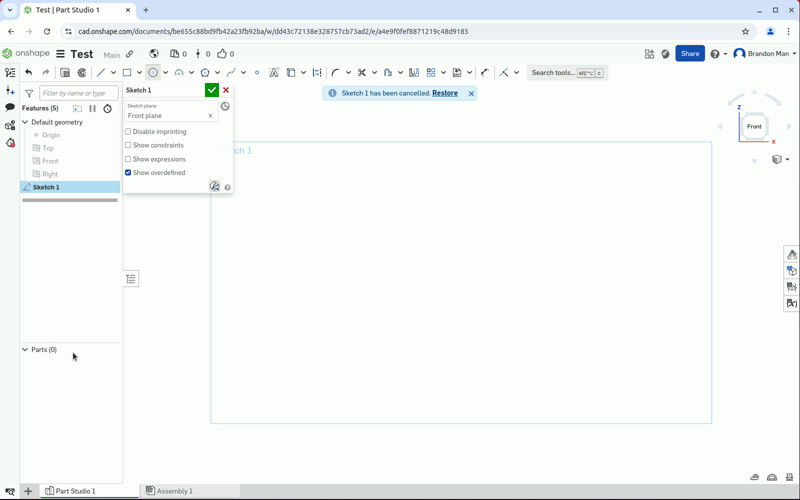
mouse_move(461, 282)
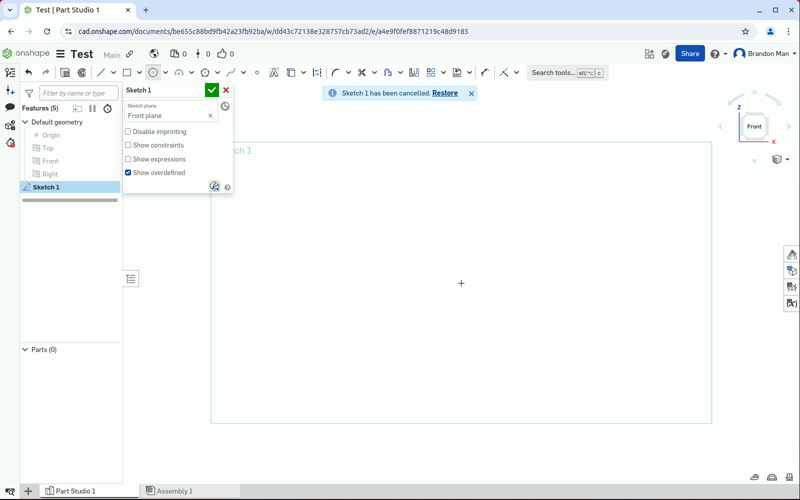
click(461, 282)
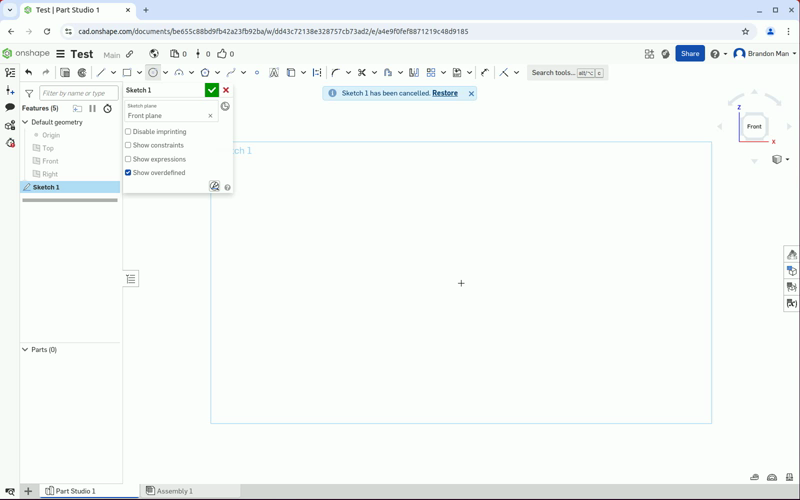
key_up(shift)
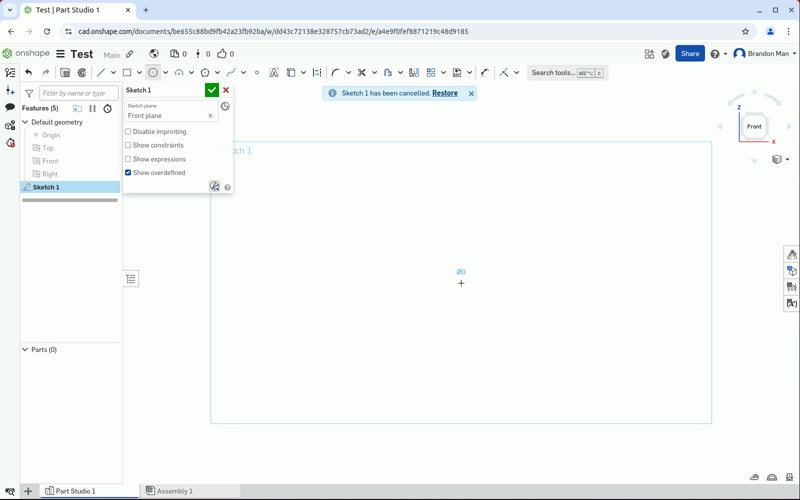
mouse_move(497, 282)
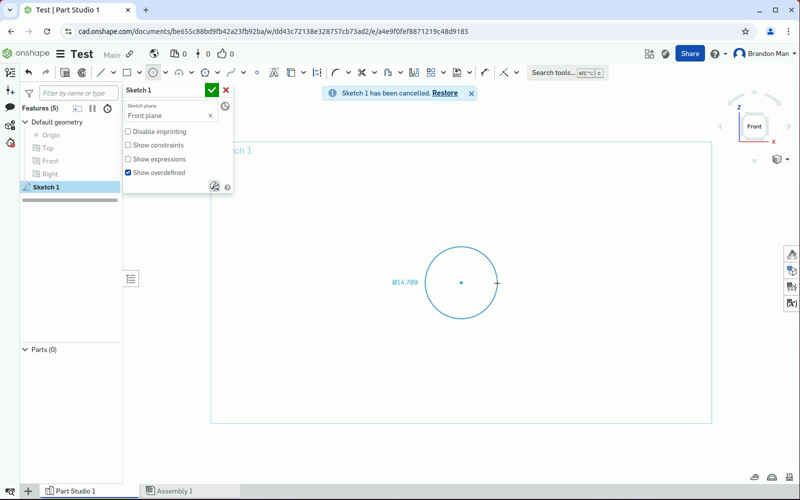
click(497, 282)
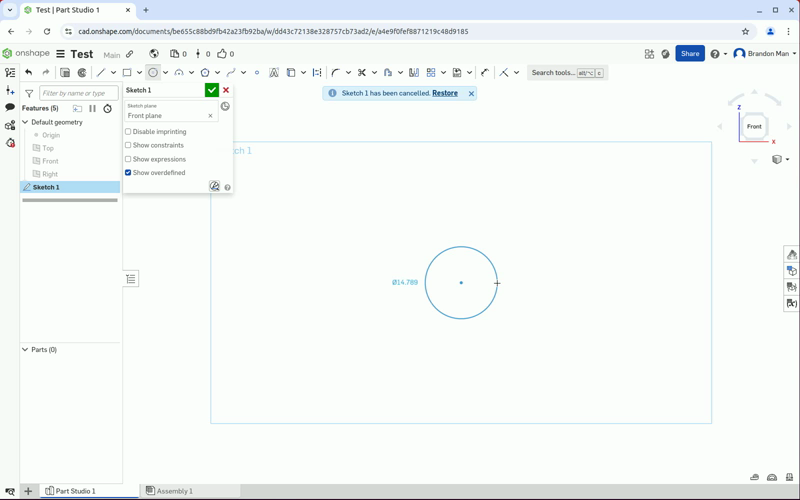
key(esc)
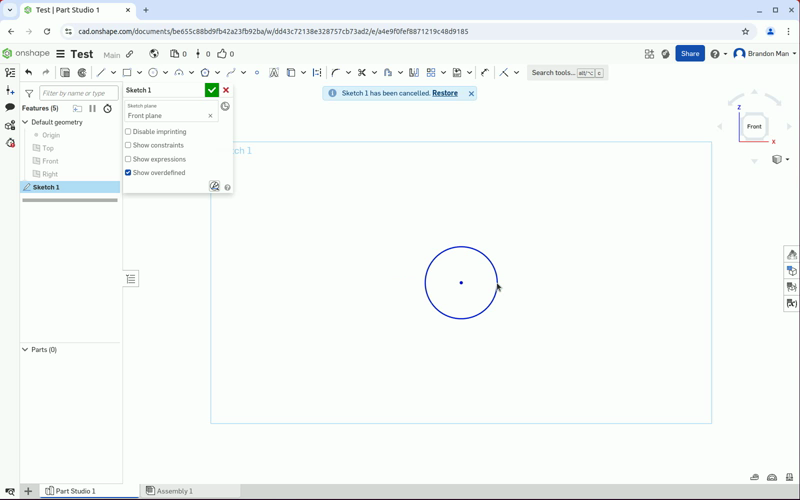
key(c)
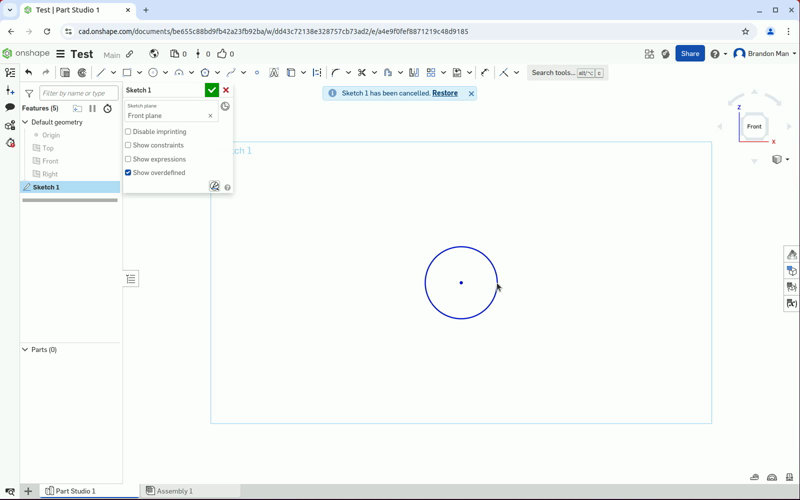
key_down(shift)
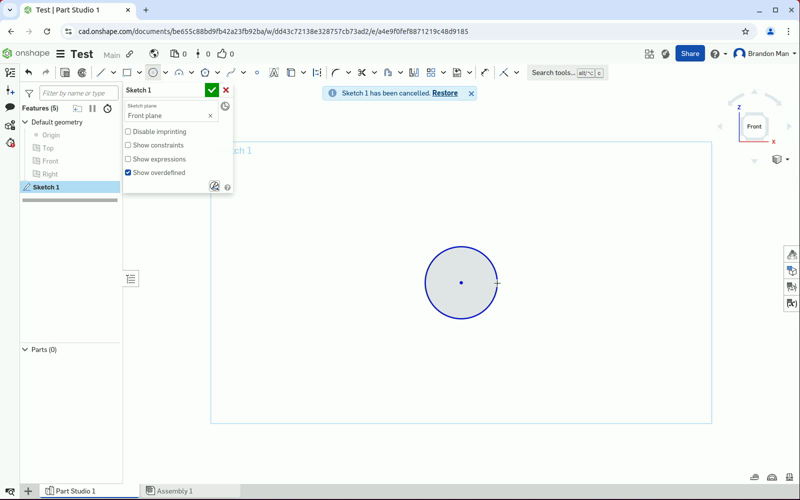
mouse_move(461, 282)
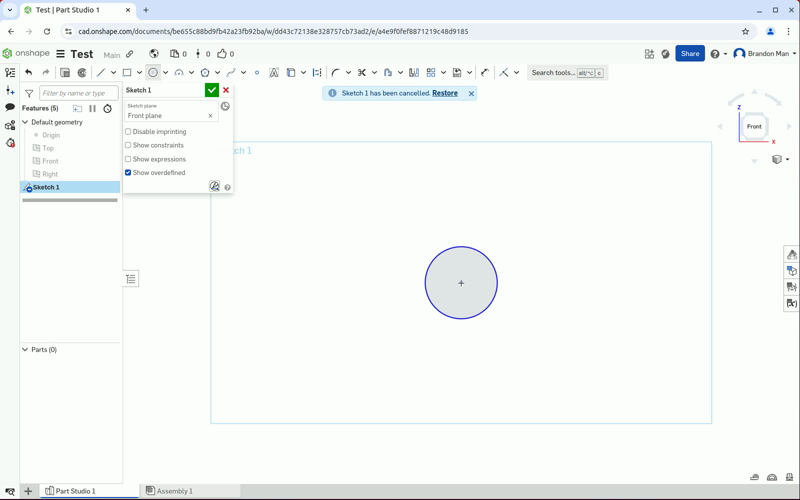
click(461, 282)
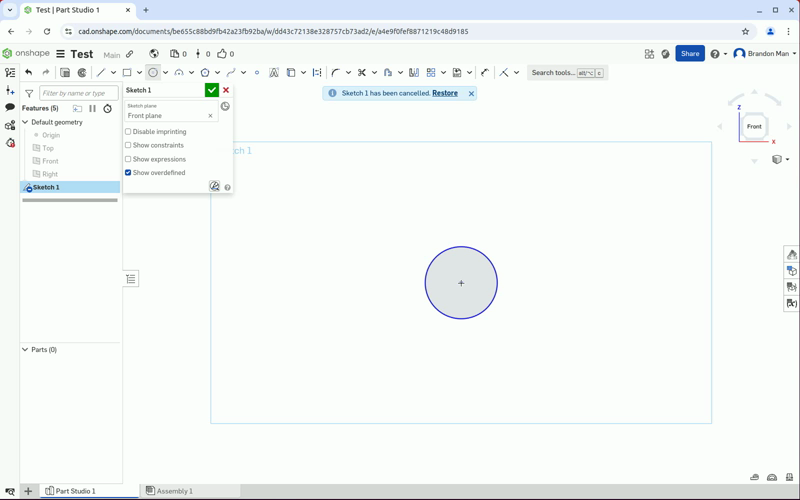
key_up(shift)
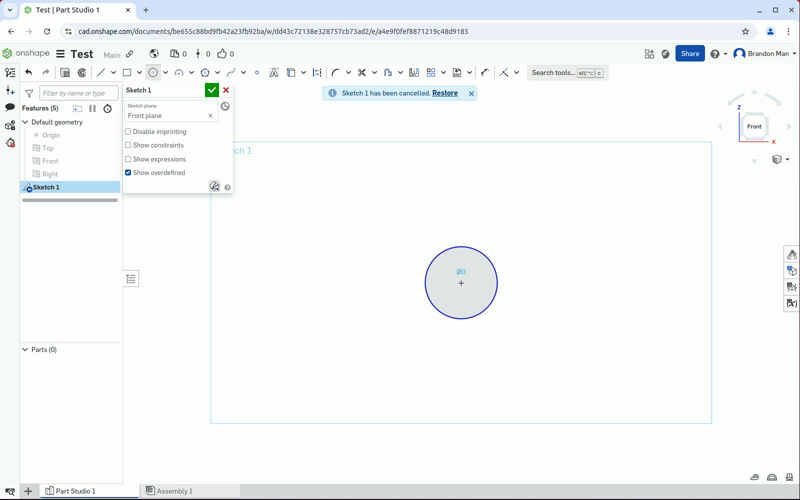
mouse_move(479, 282)
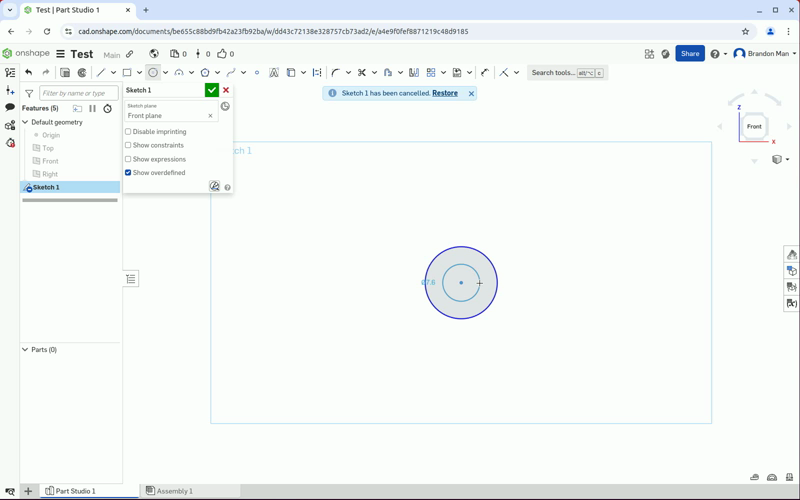
click(479, 282)
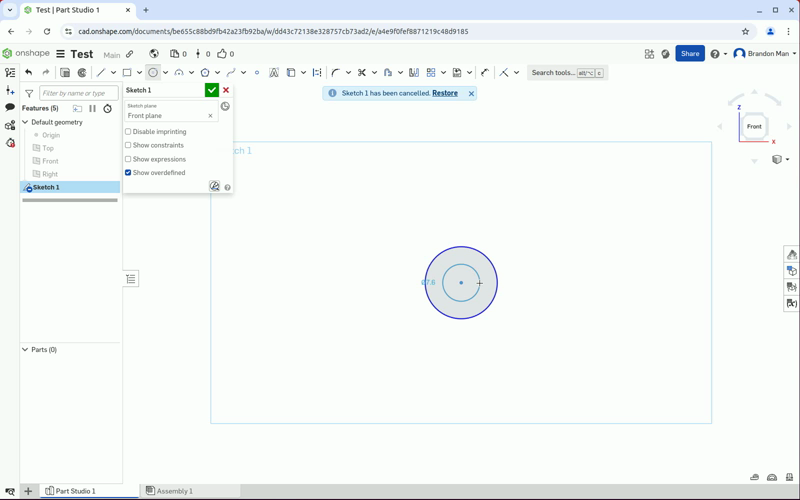
key(esc)
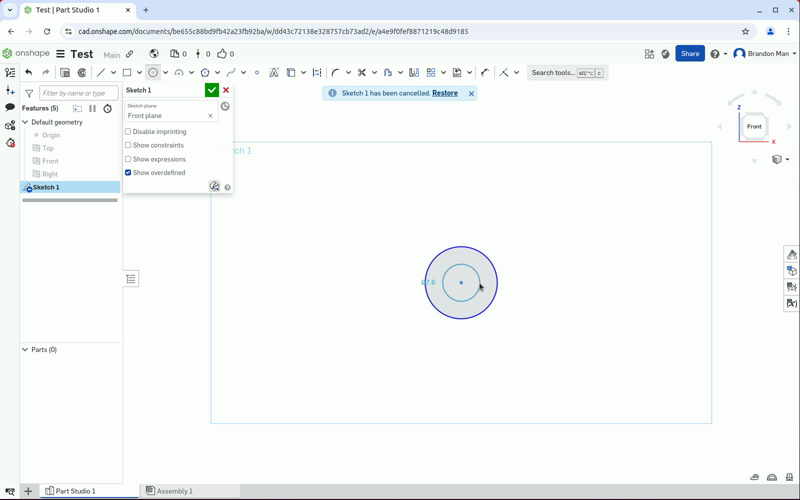
mouse_move(437, 268)
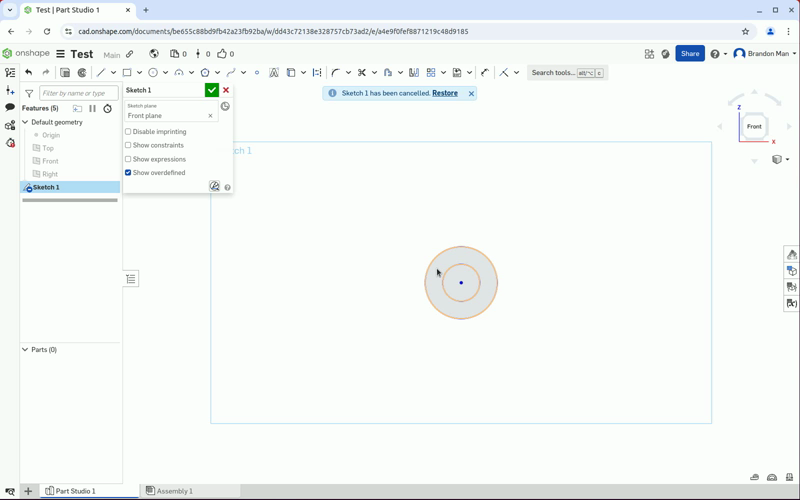
click(437, 268)
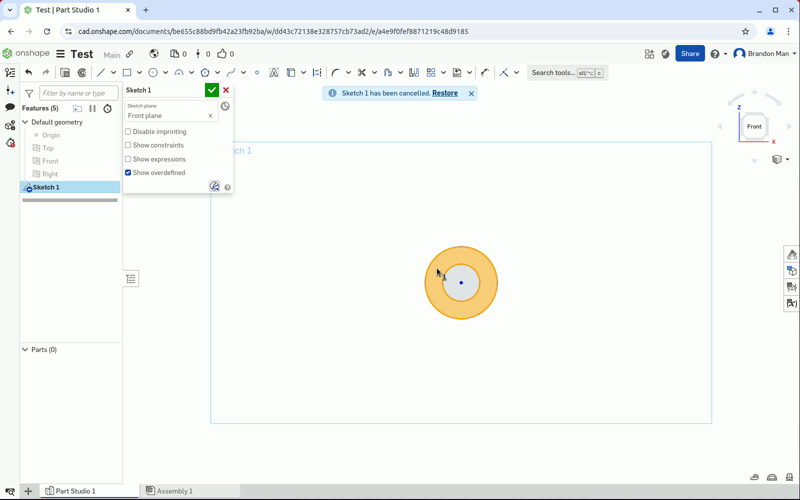
mouse_move(73, 352)
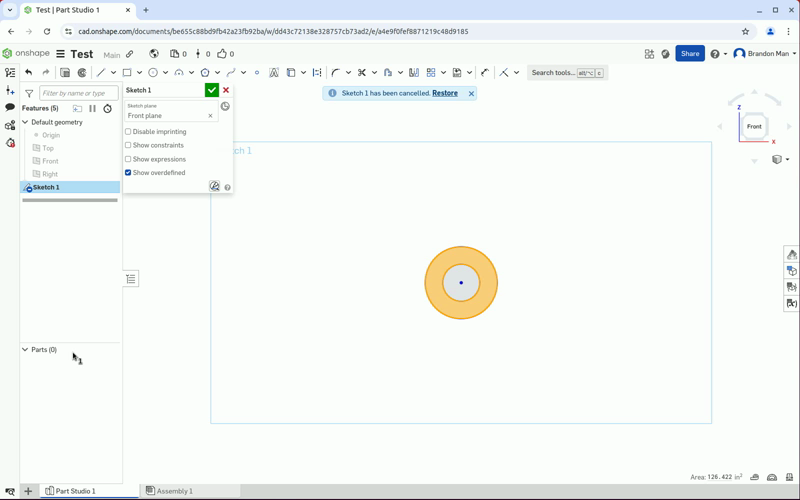
key(shift+y)
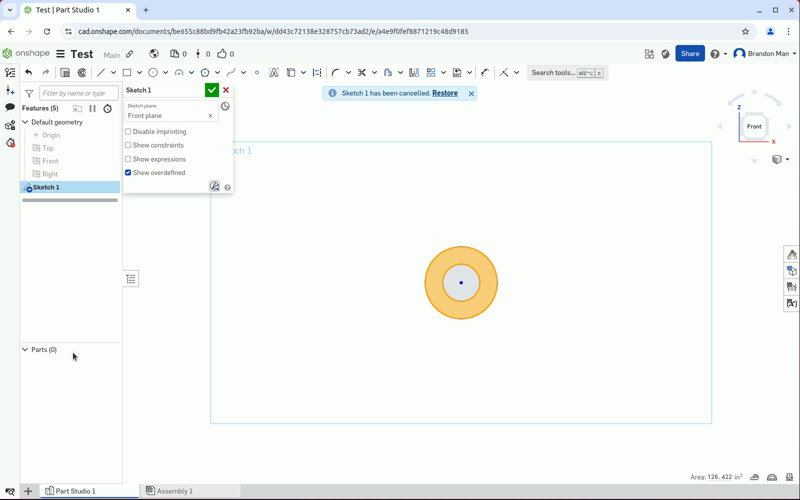
key(shift+e)
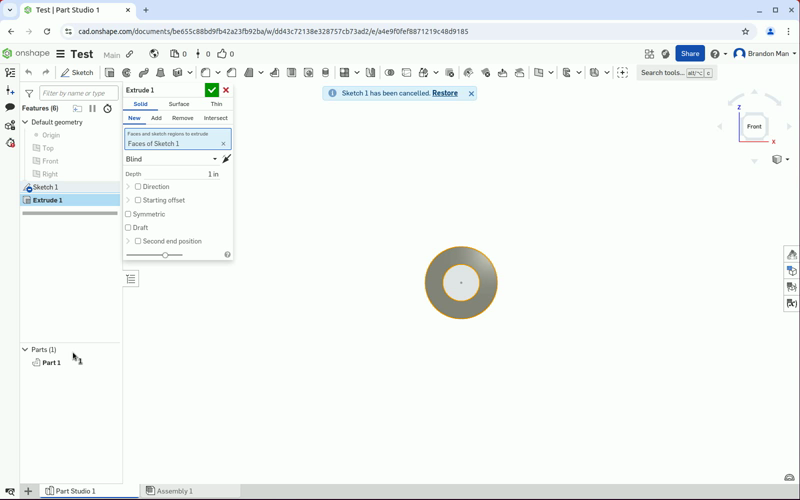
mouse_move(143, 106)
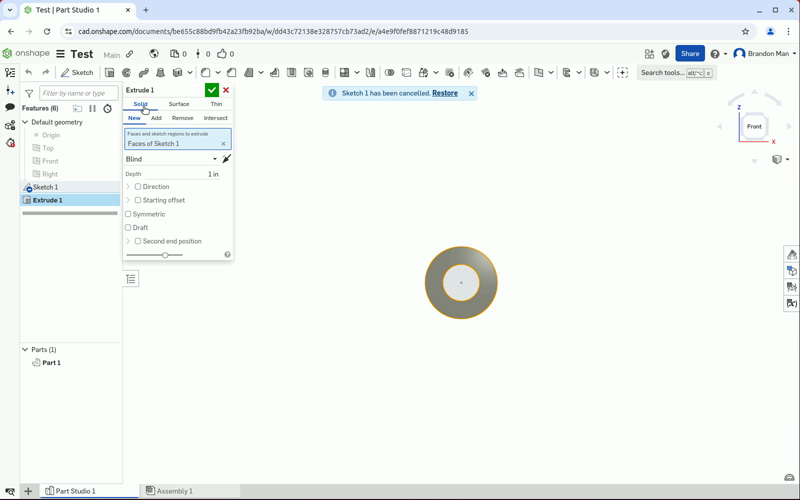
click(143, 106)
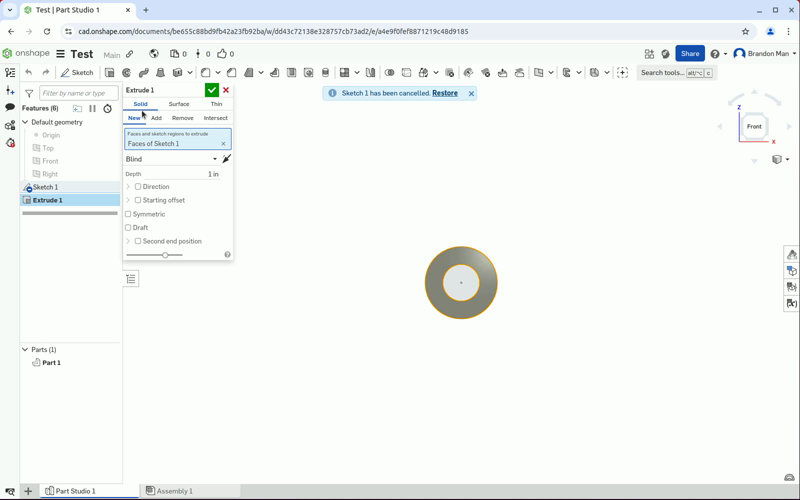
mouse_move(137, 120)
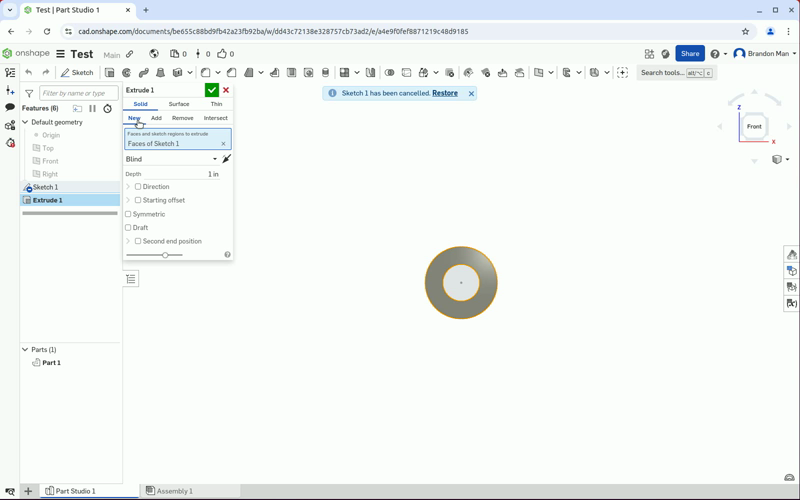
click(137, 120)
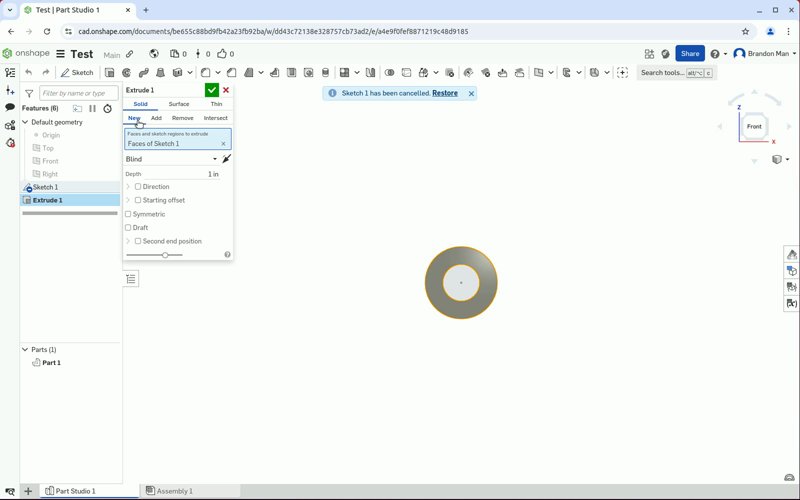
key(tab, 4)
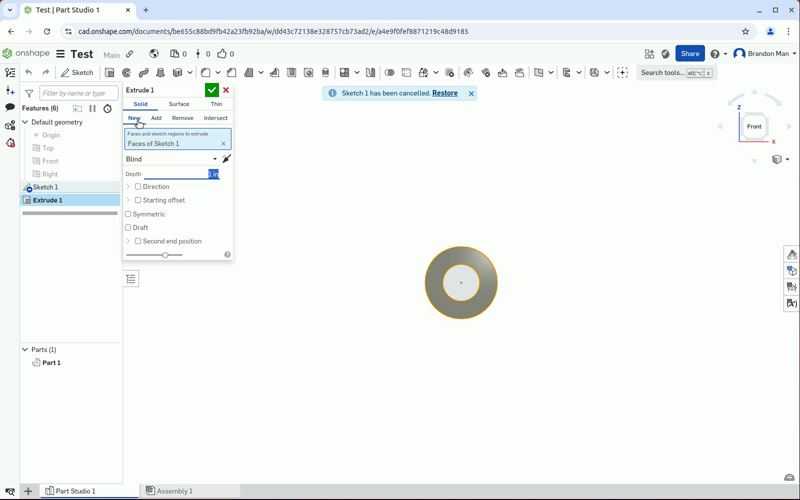
text(3.129)
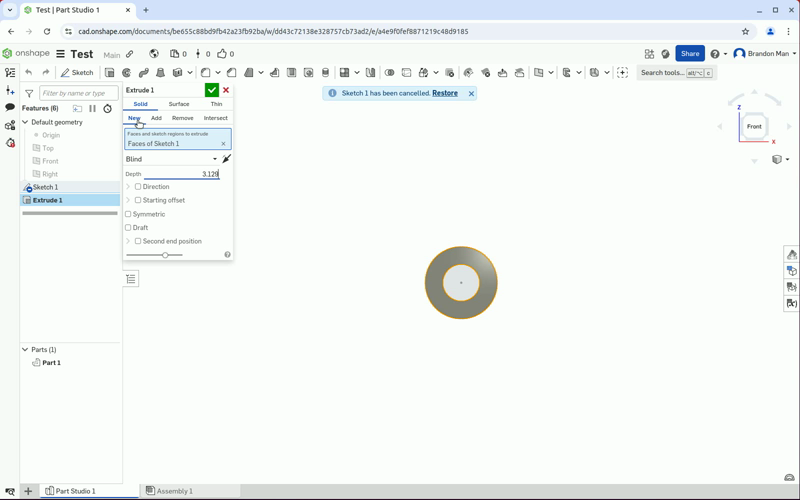
key(enter)
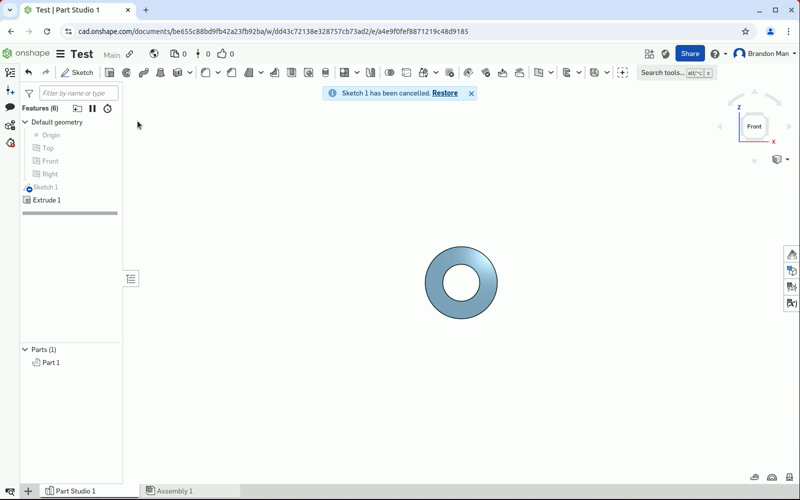
key(shift+h)
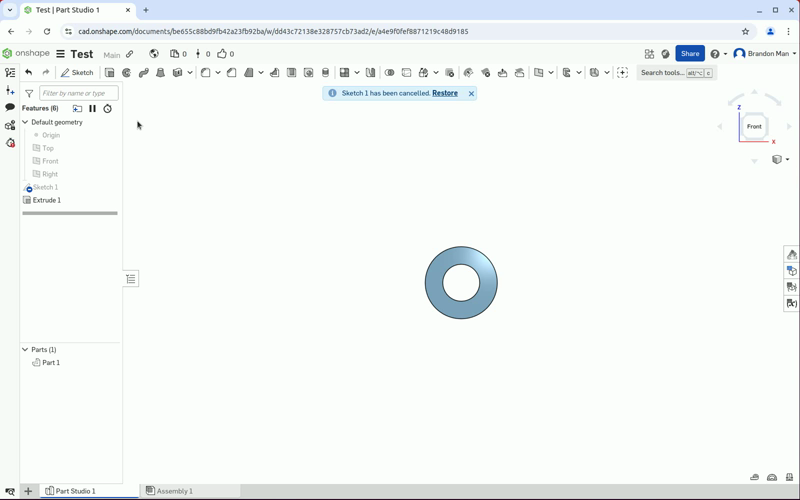
key(shift+h)
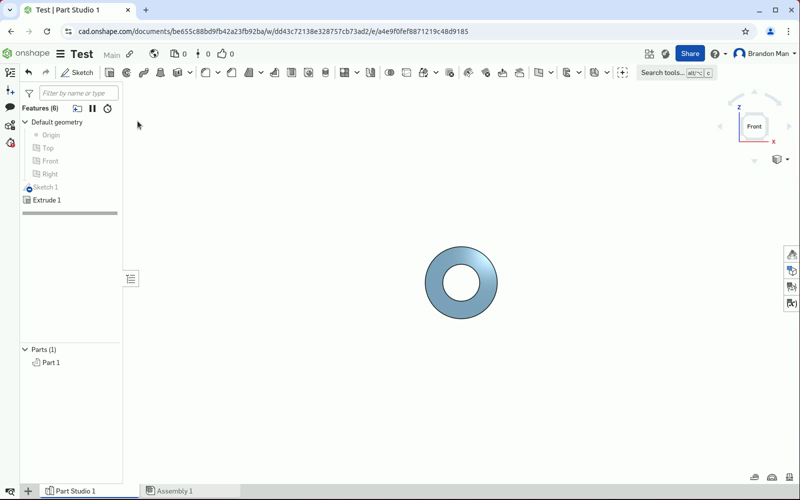
mouse_move(73, 189)
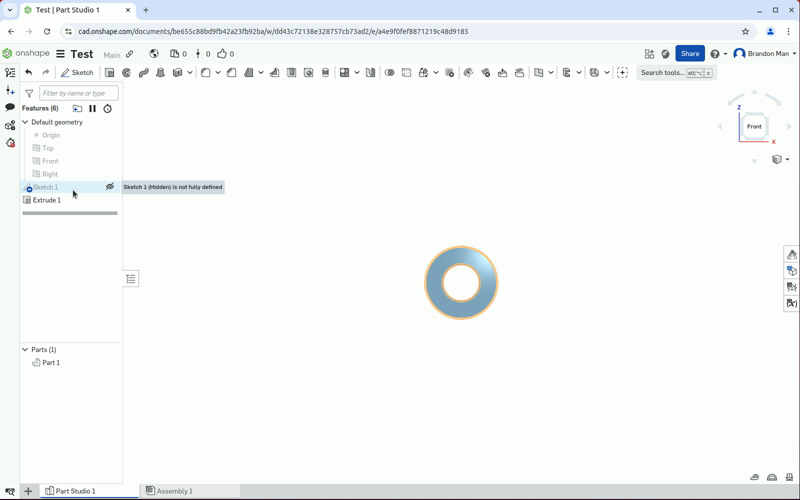
click(73, 189)
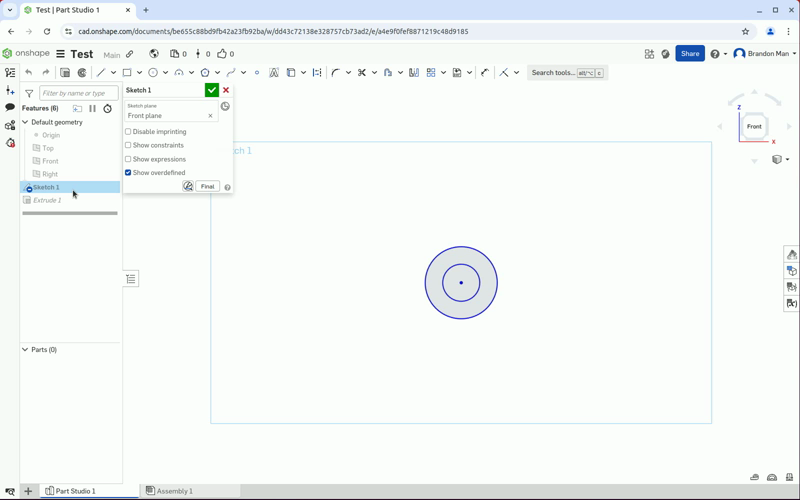
mouse_move(229, 92)
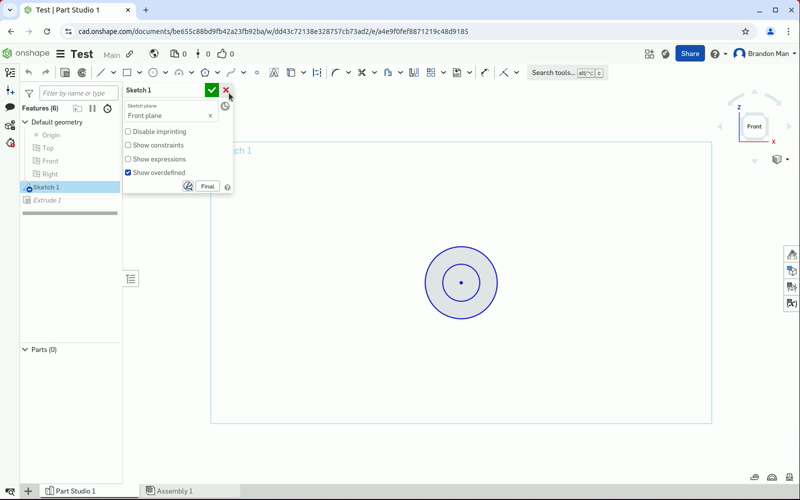
click(229, 92)
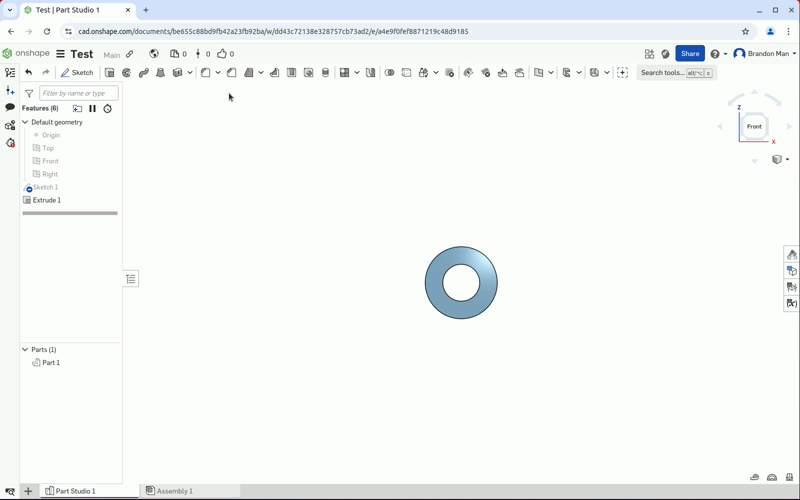
mouse_move(541, 75)
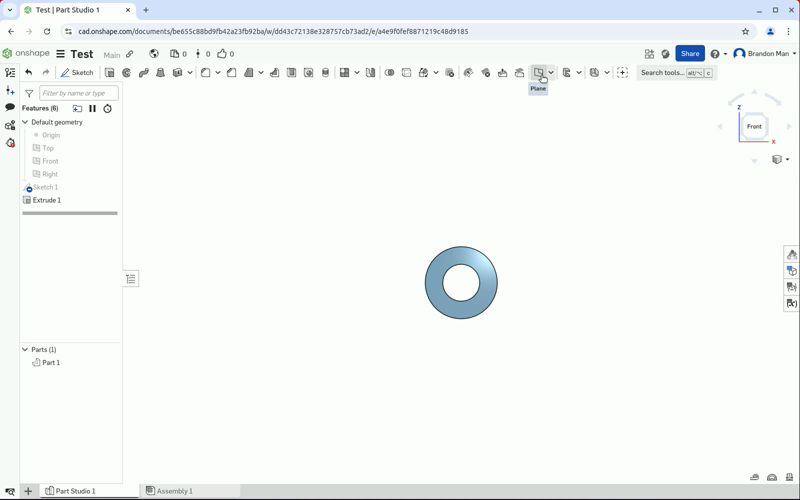
click(541, 75)
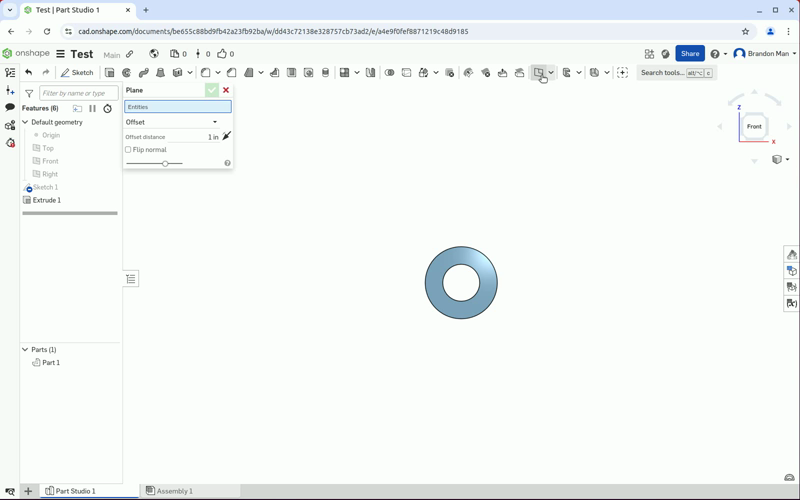
mouse_move(73, 163)
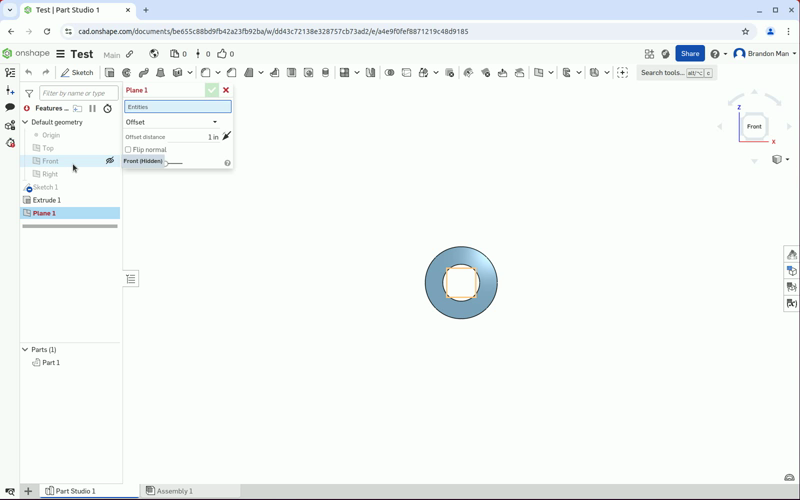
click(73, 163)
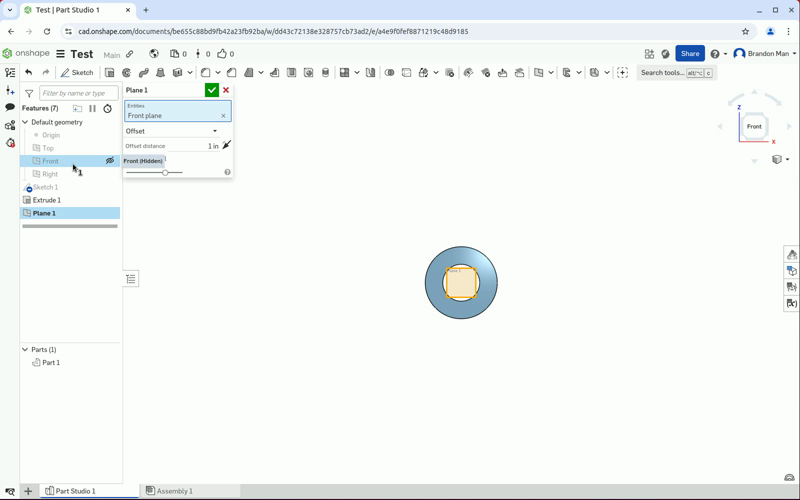
key(tab, 2)
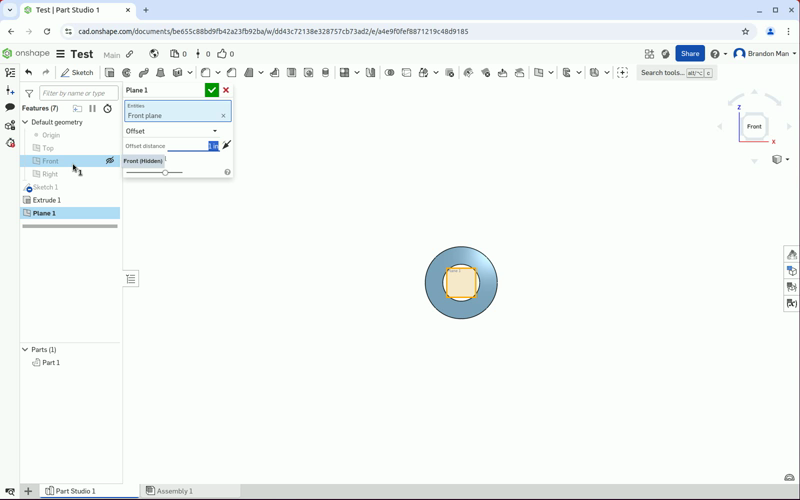
text(3.143)
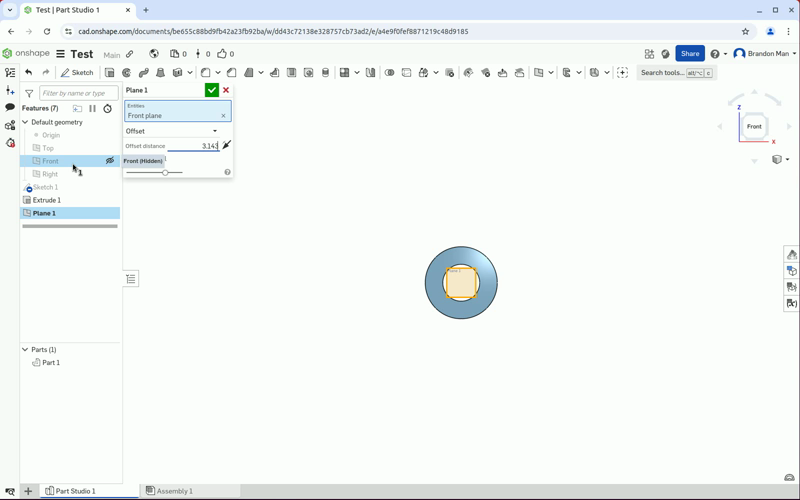
key(enter, 2)
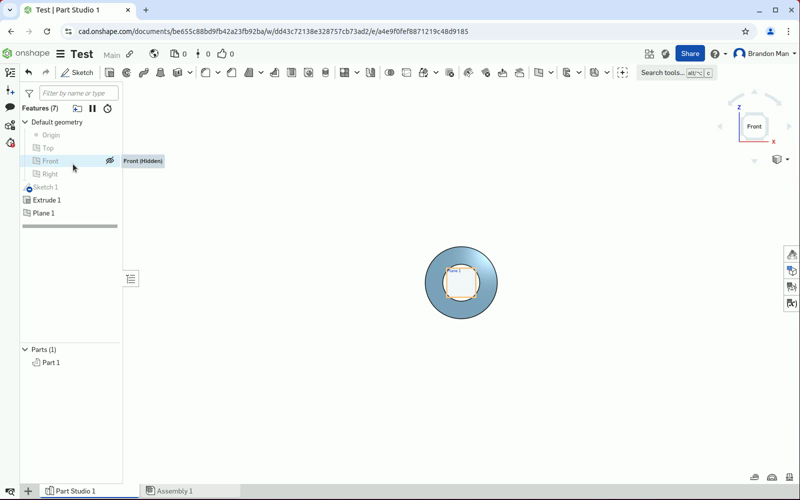
key(shift+s)
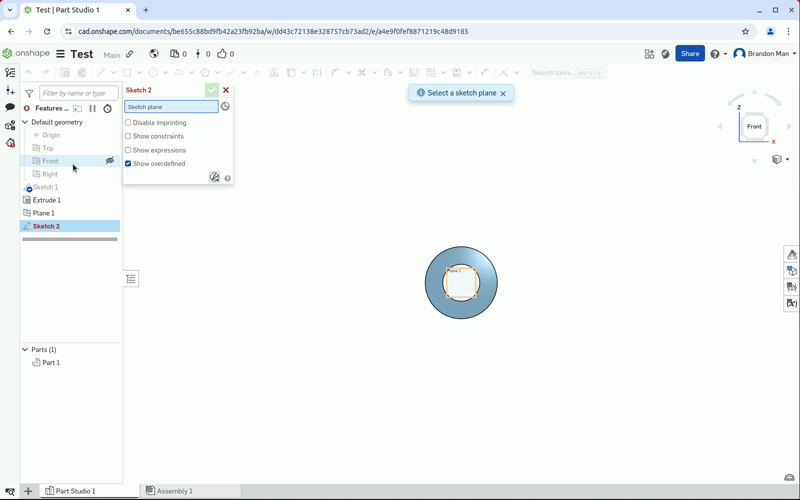
mouse_move(73, 215)
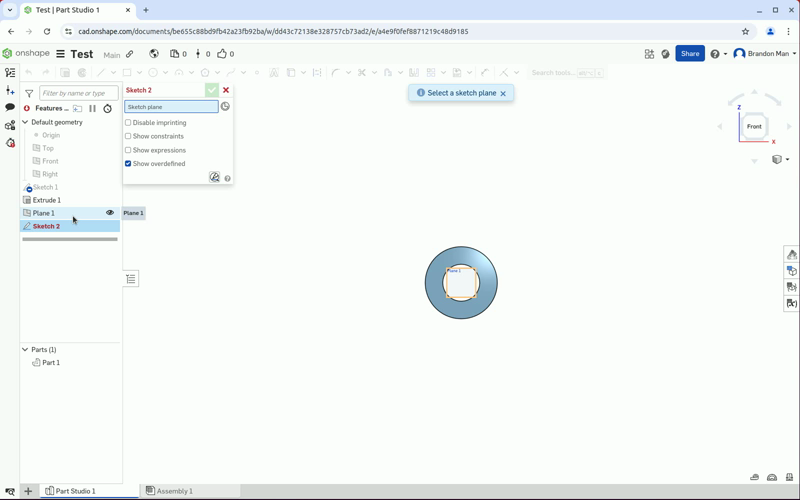
click(73, 215)
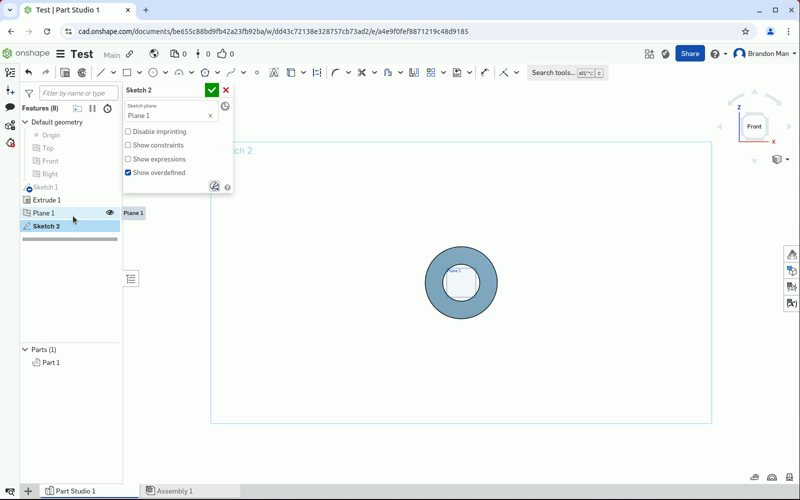
mouse_move(73, 352)
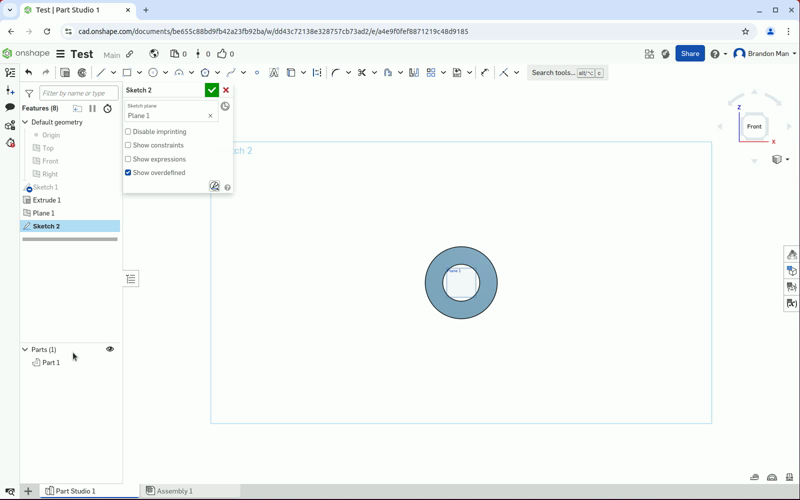
key(y)
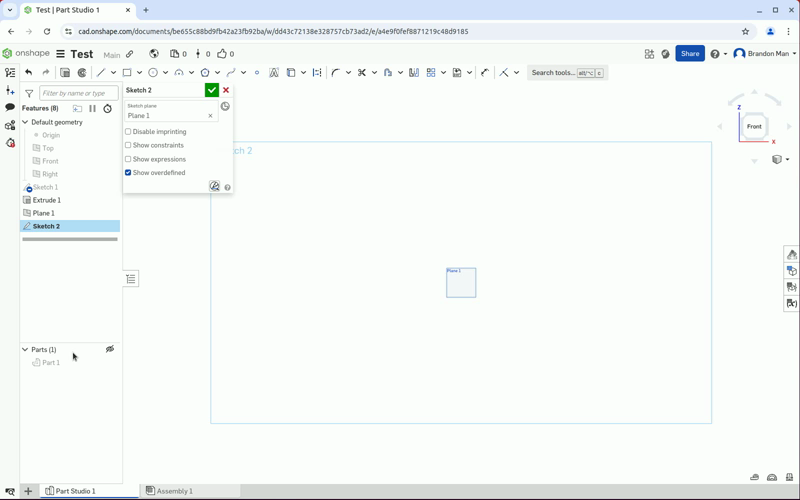
key(c)
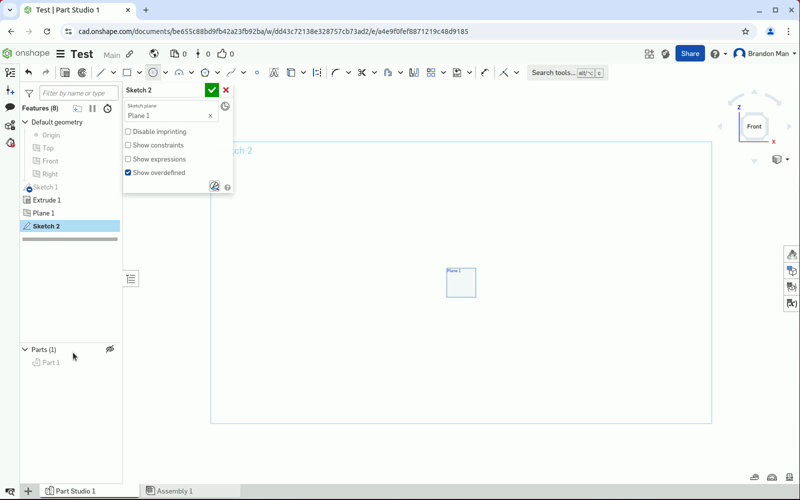
key_down(shift)
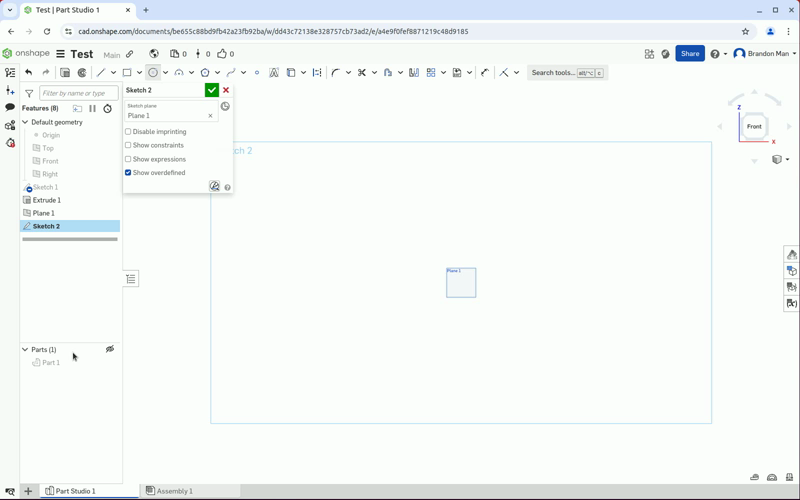
mouse_move(461, 282)
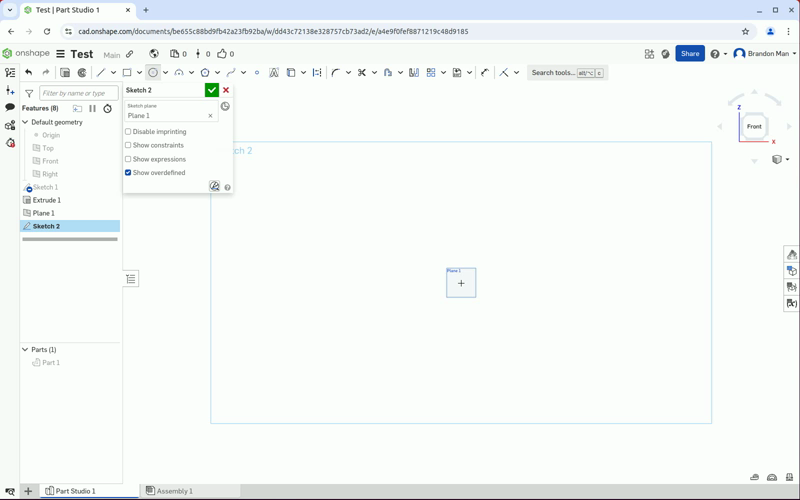
click(461, 282)
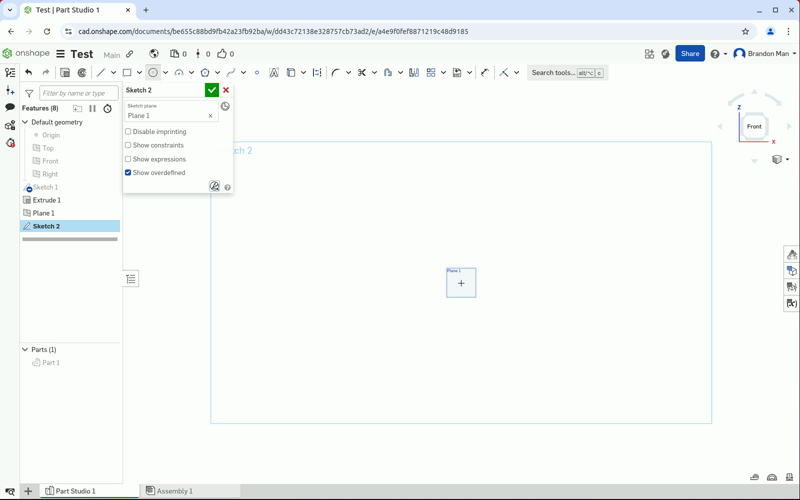
key_up(shift)
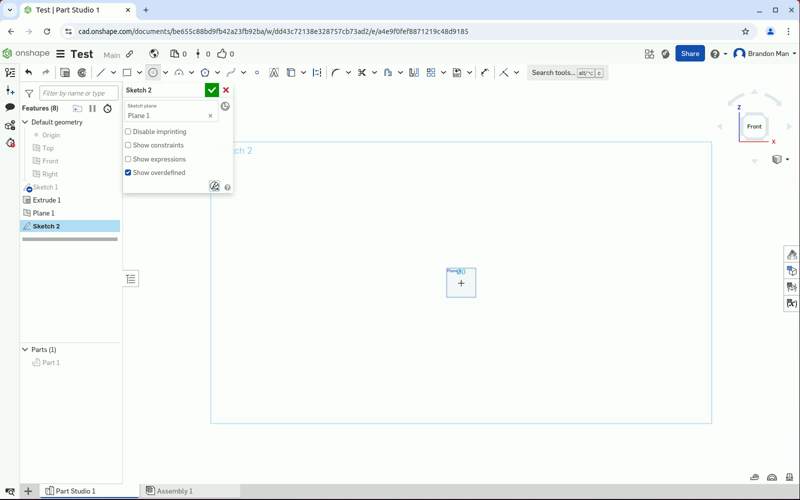
mouse_move(494, 282)
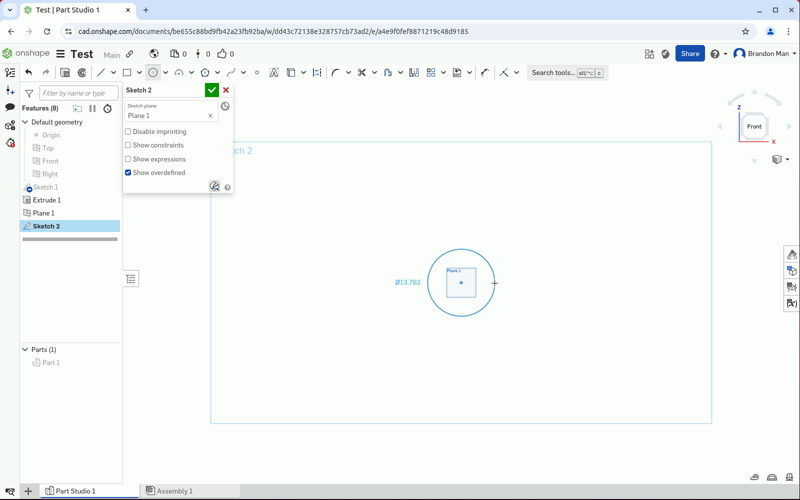
click(494, 282)
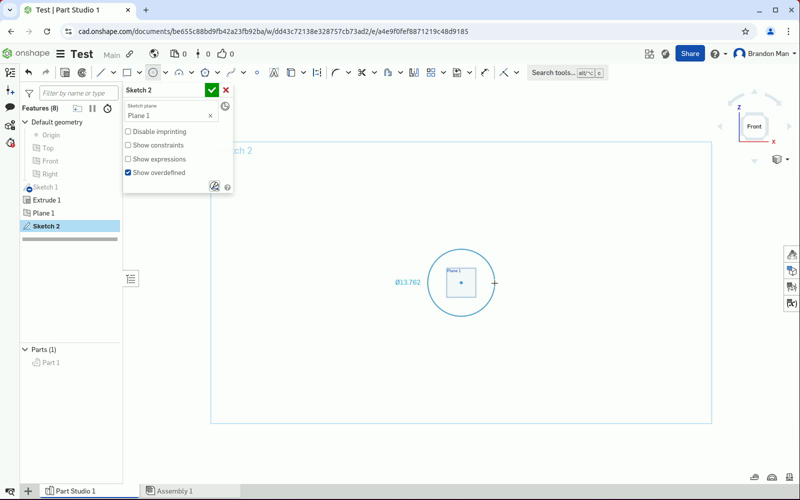
key(esc)
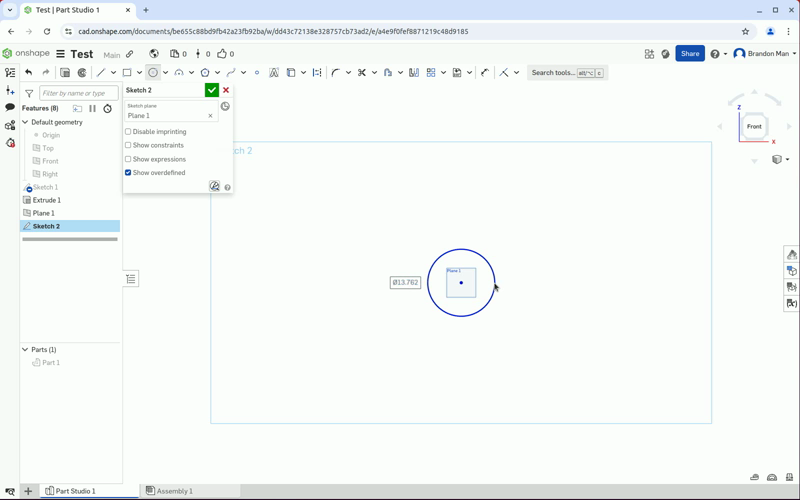
key(c)
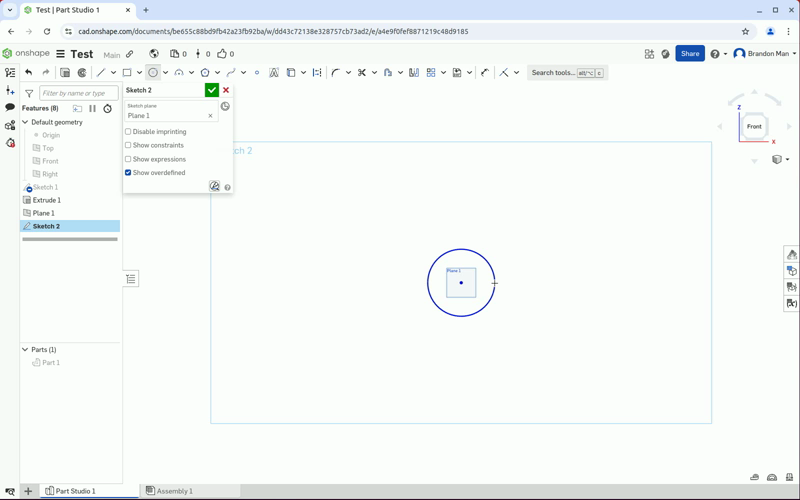
key_down(shift)
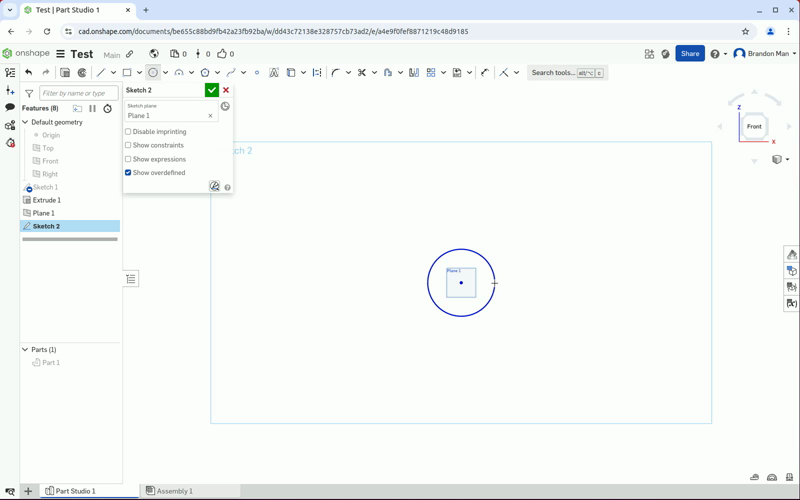
mouse_move(461, 282)
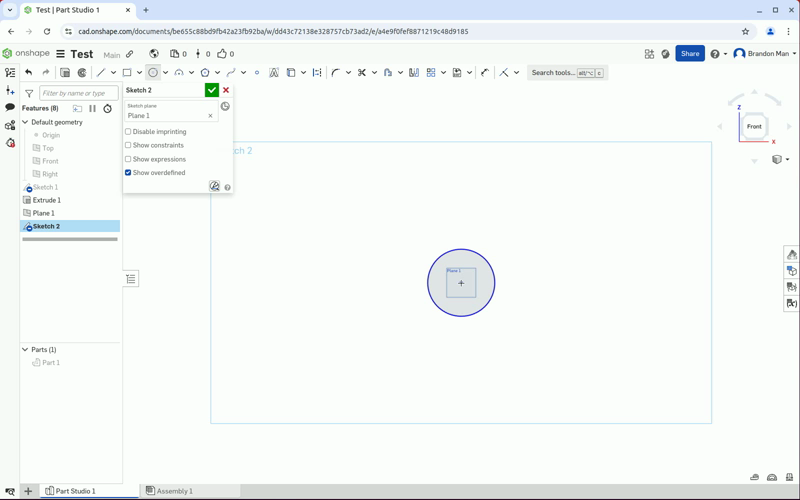
click(461, 282)
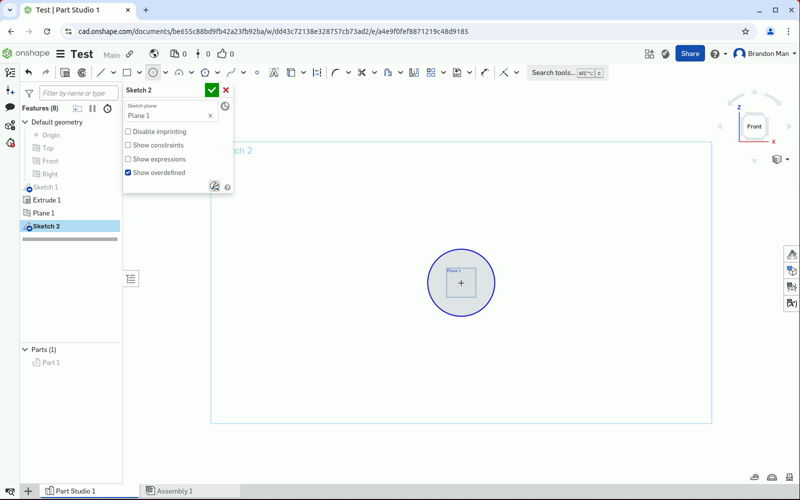
key_up(shift)
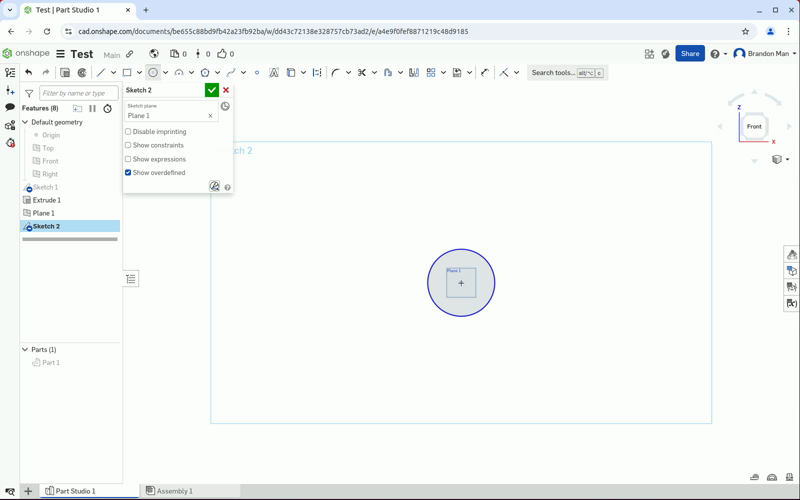
mouse_move(480, 282)
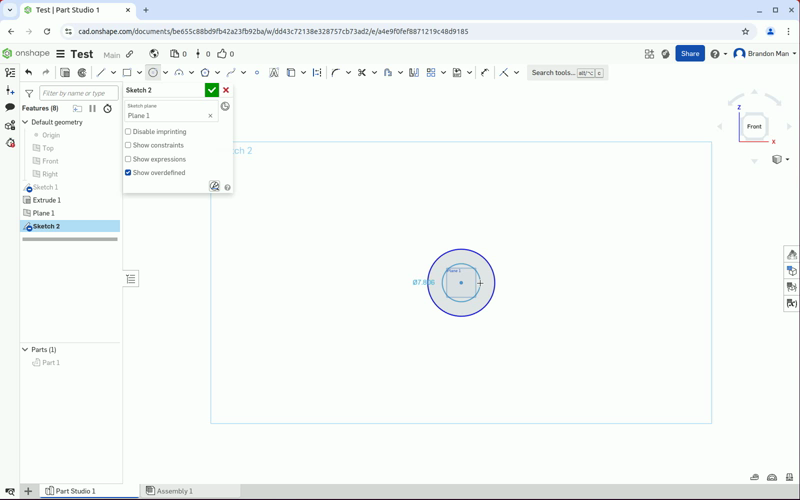
click(480, 282)
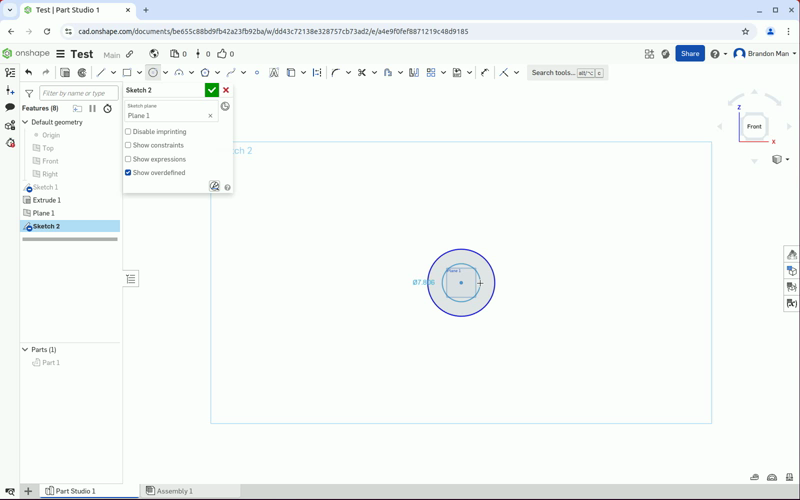
key(esc)
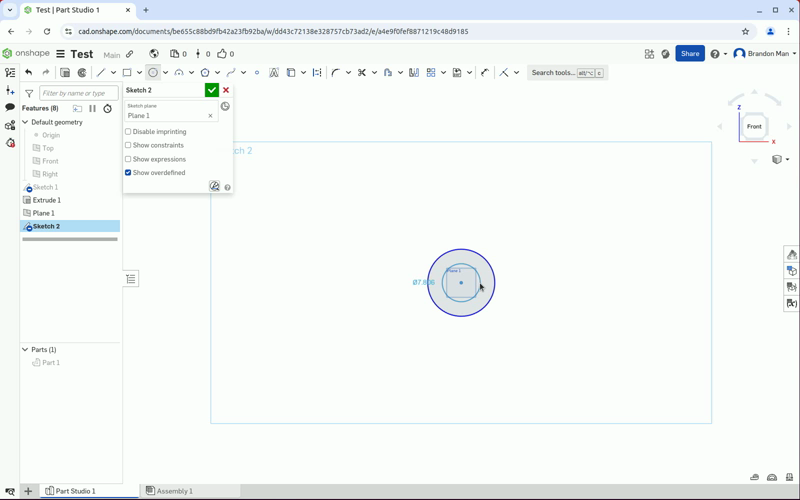
mouse_move(441, 265)
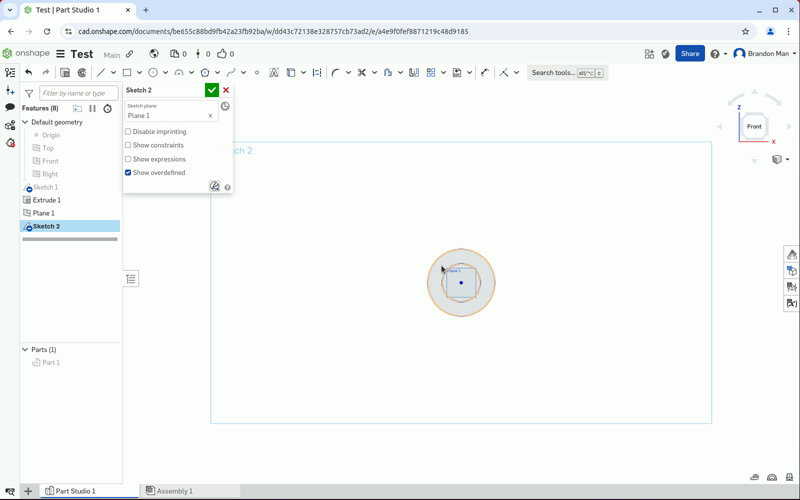
click(441, 265)
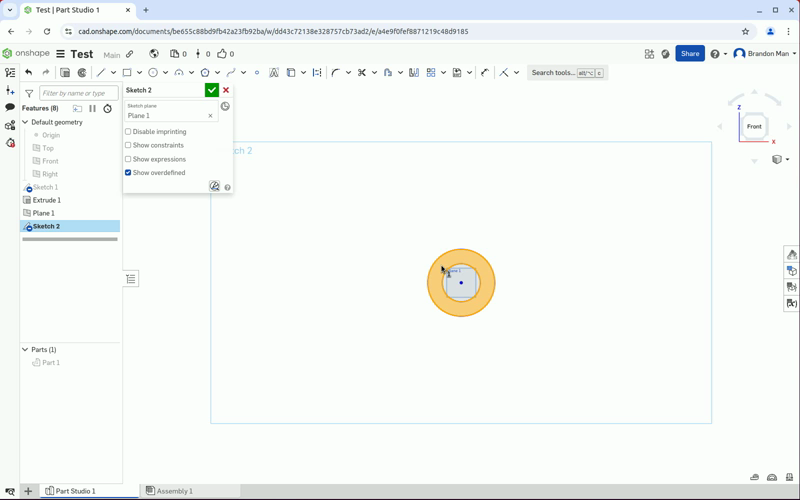
mouse_move(73, 352)
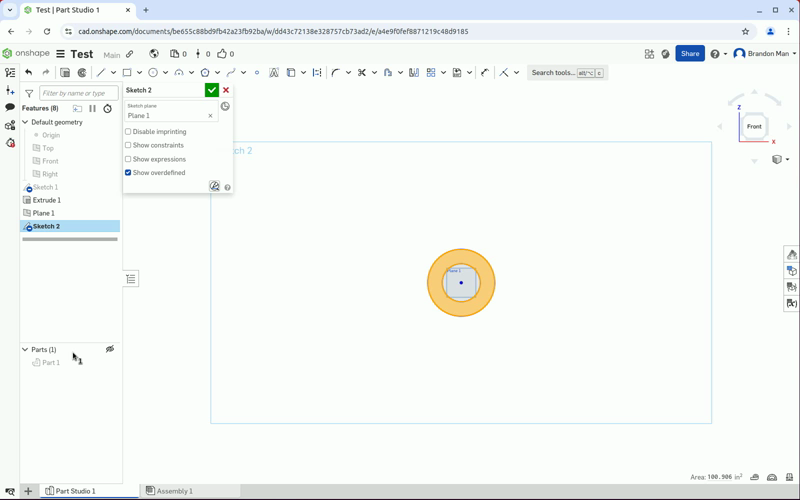
key(shift+y)
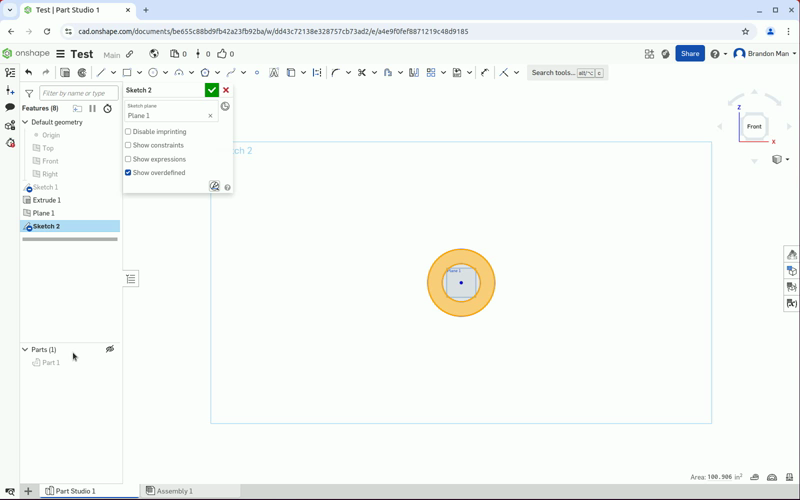
key(shift+e)
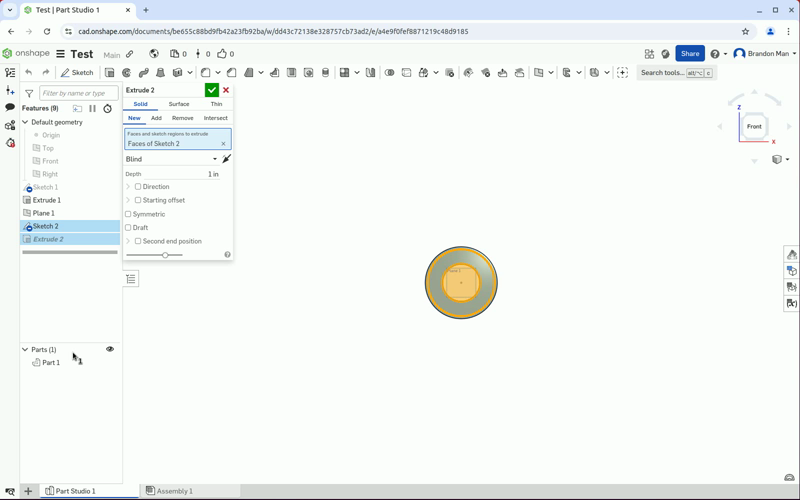
mouse_move(143, 106)
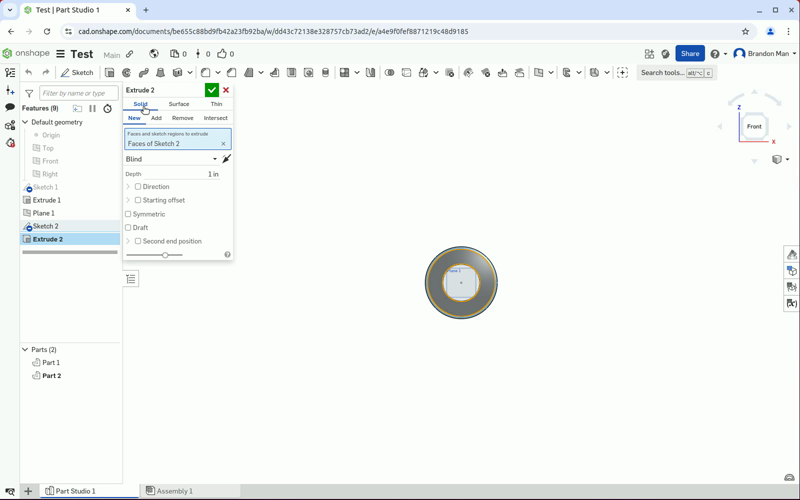
click(143, 106)
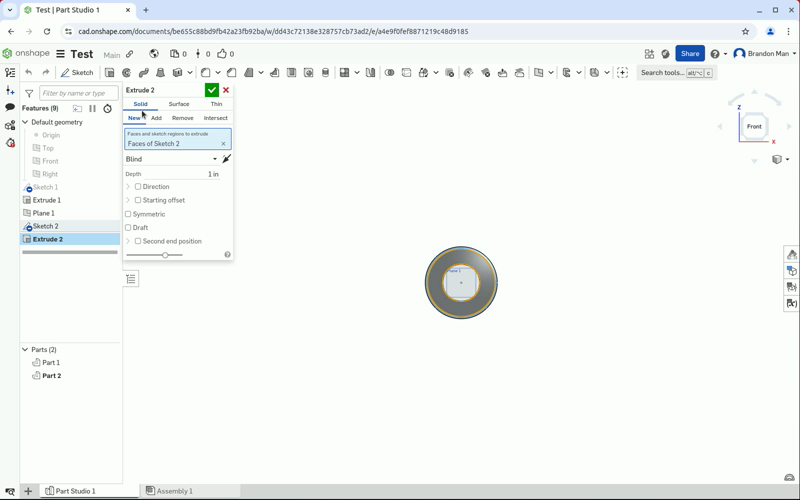
mouse_move(137, 120)
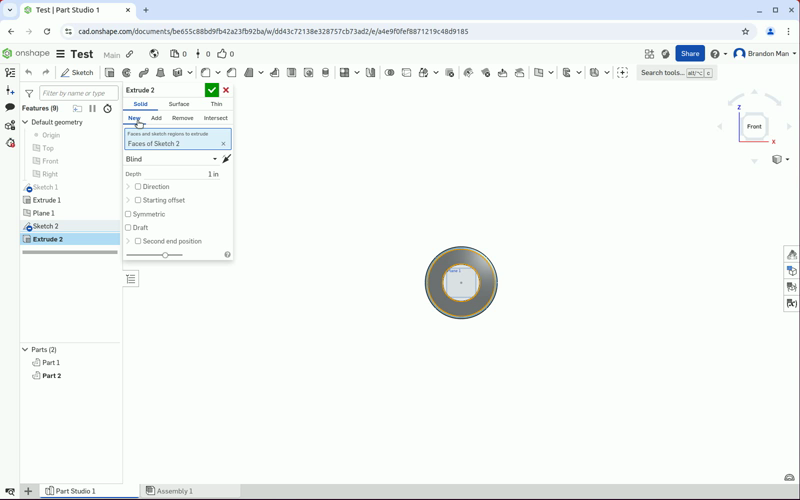
click(137, 120)
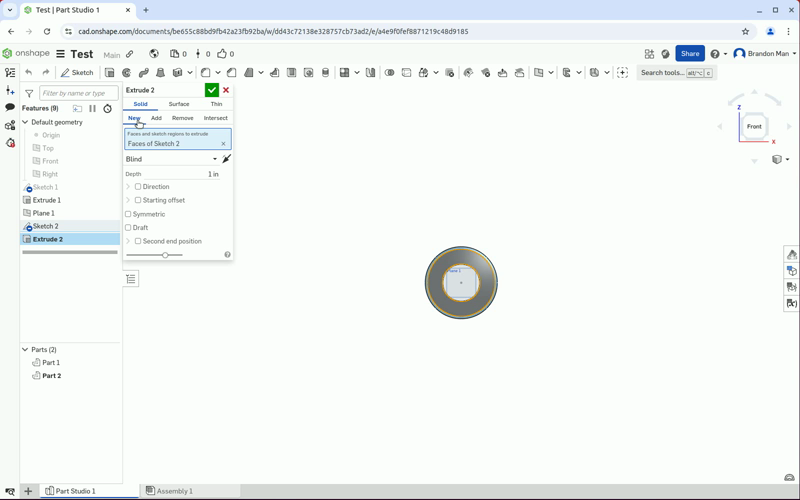
key(tab, 4)
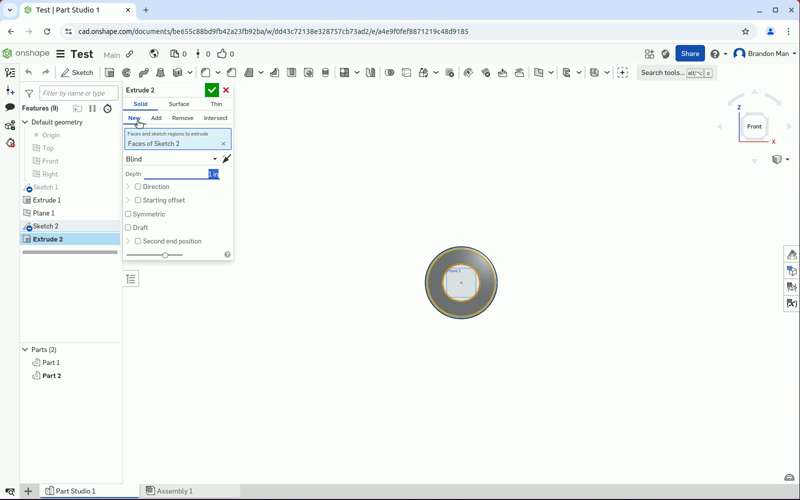
text(0.963)
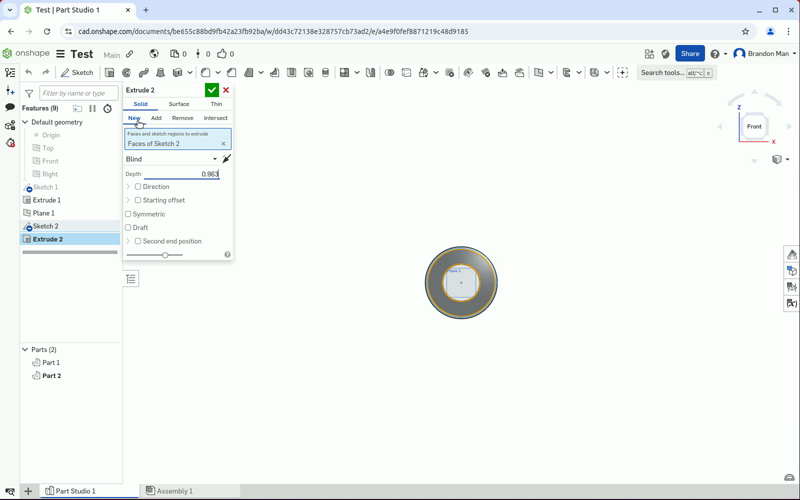
key(enter)
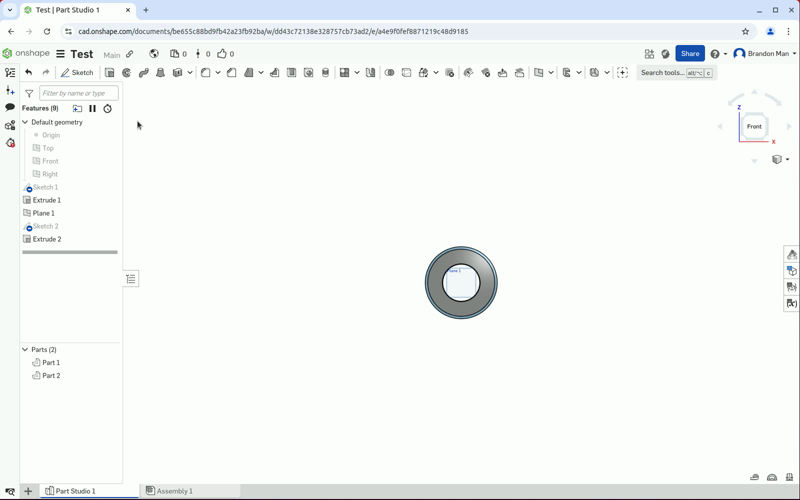
key(shift+h)
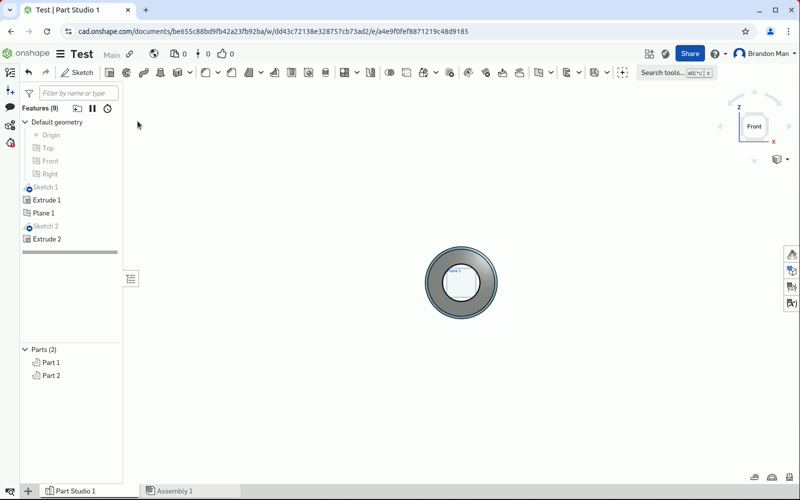
key(shift+h)
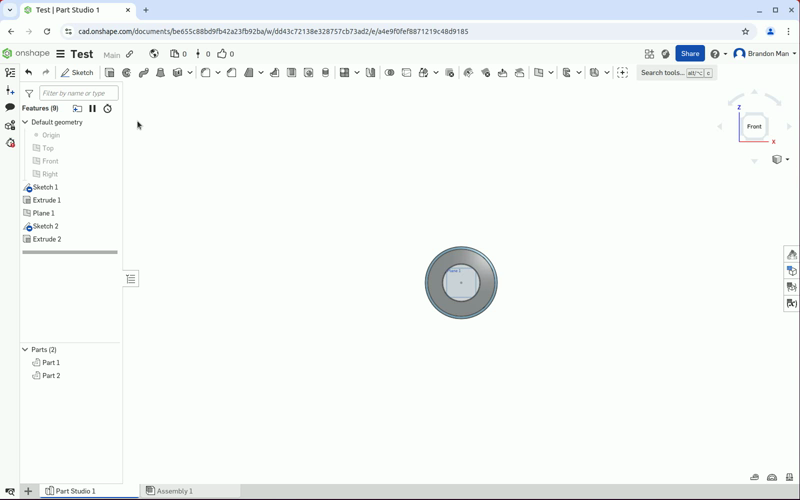
key(shift+7)
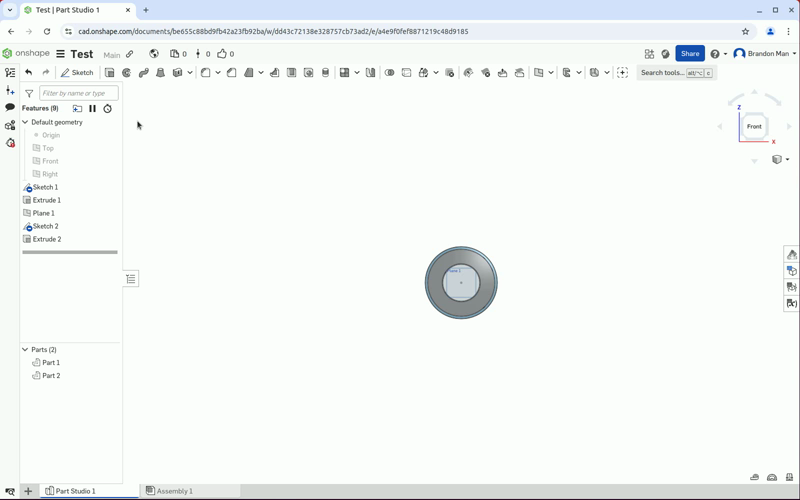
key(left, 2)
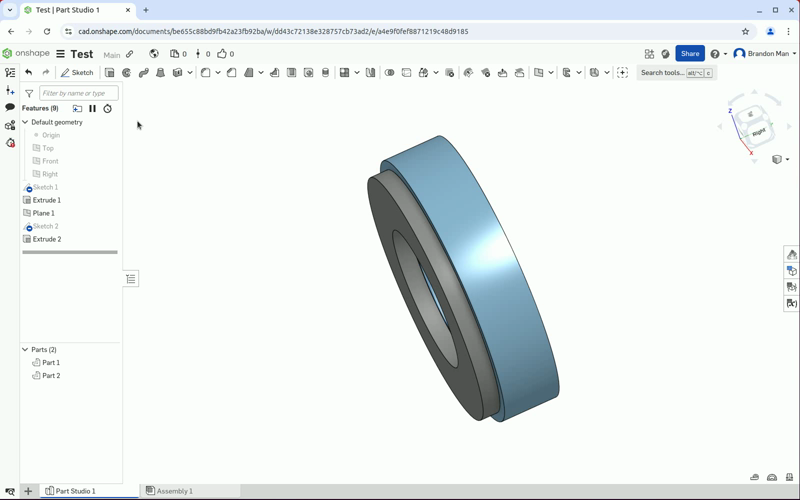
key(down, 2)
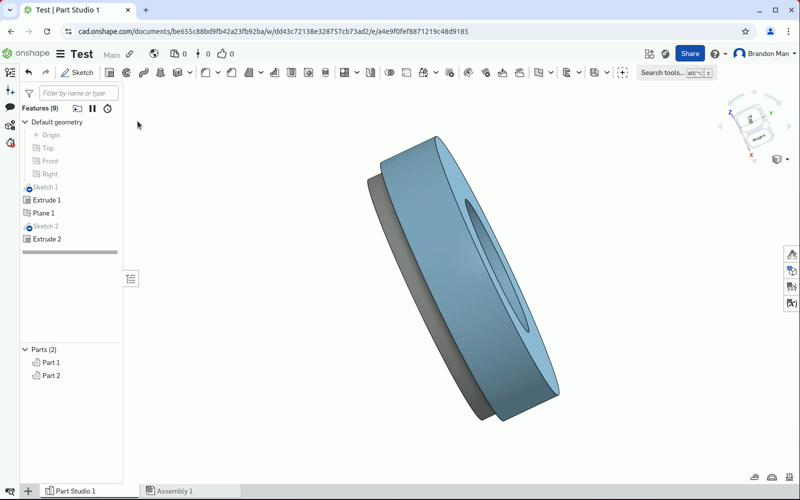
key(up, 2)
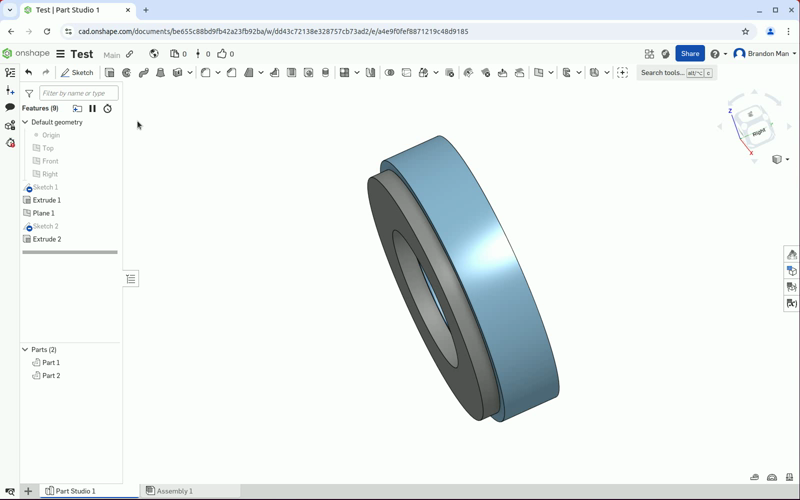
key(right, 2)
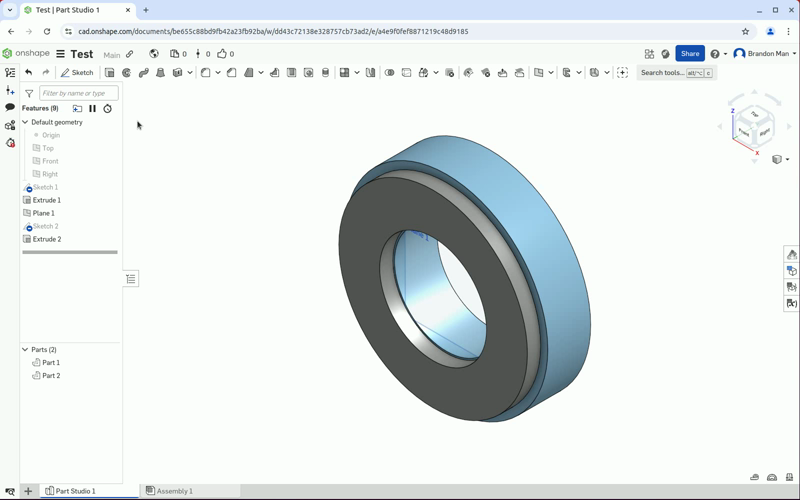
mouse_move(73, 189)
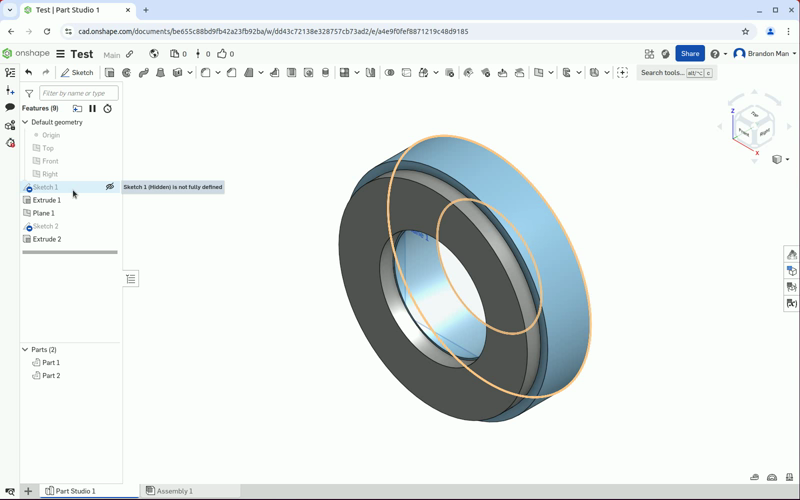
click(73, 189)